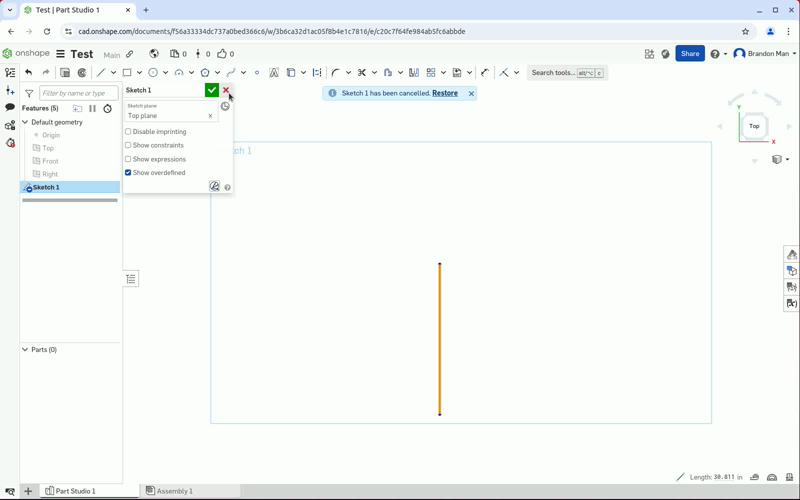
key(shift+h)
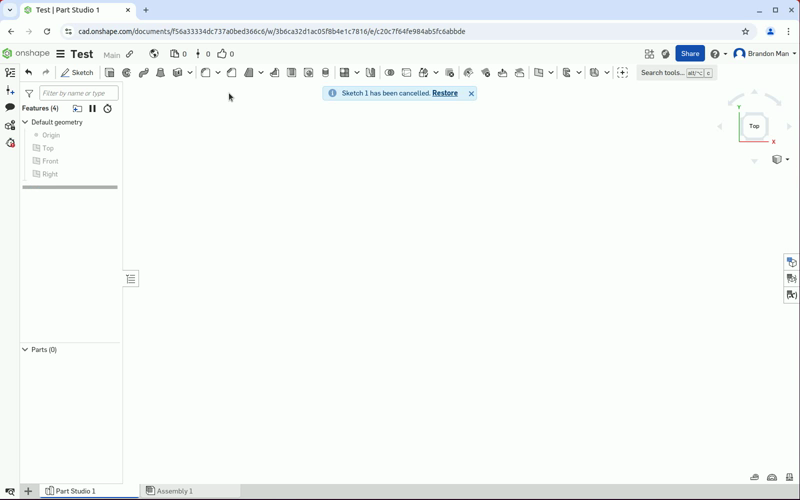
mouse_move(73, 352)
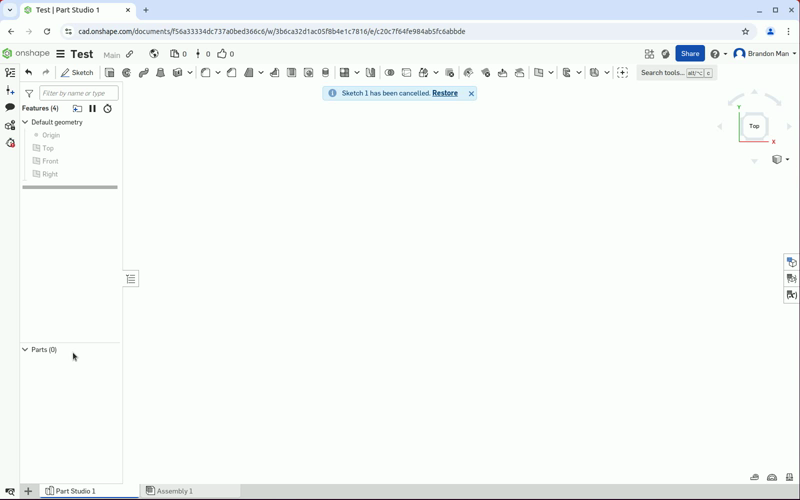
key(y)
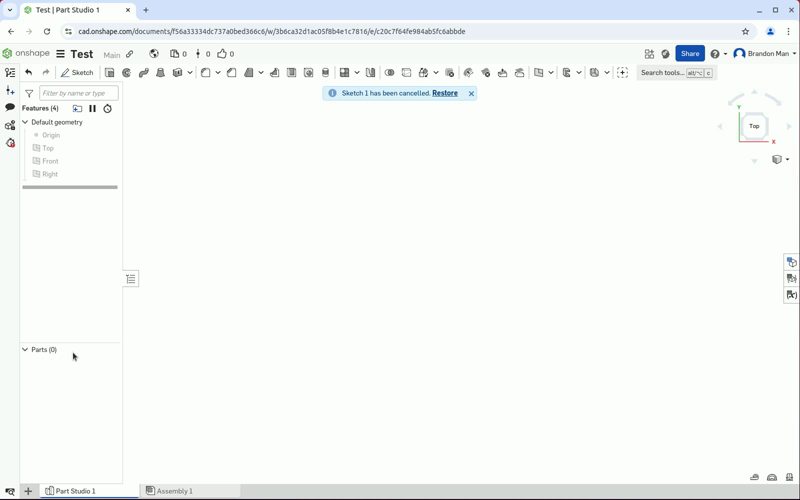
key(shift+p)
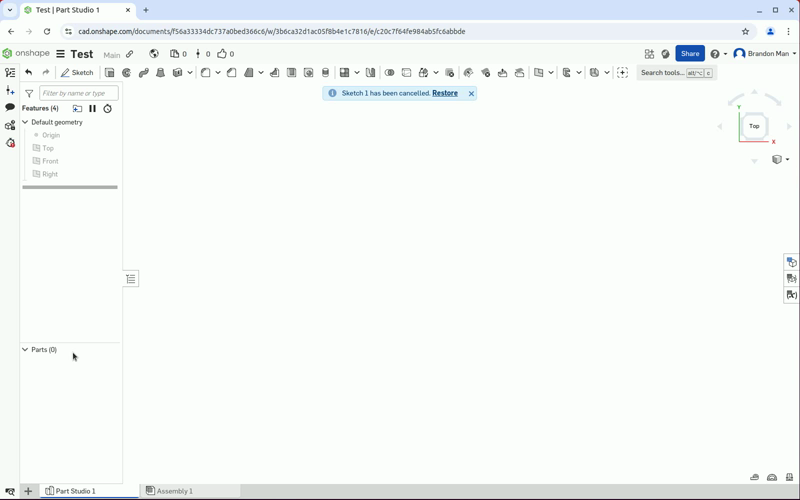
key(space)
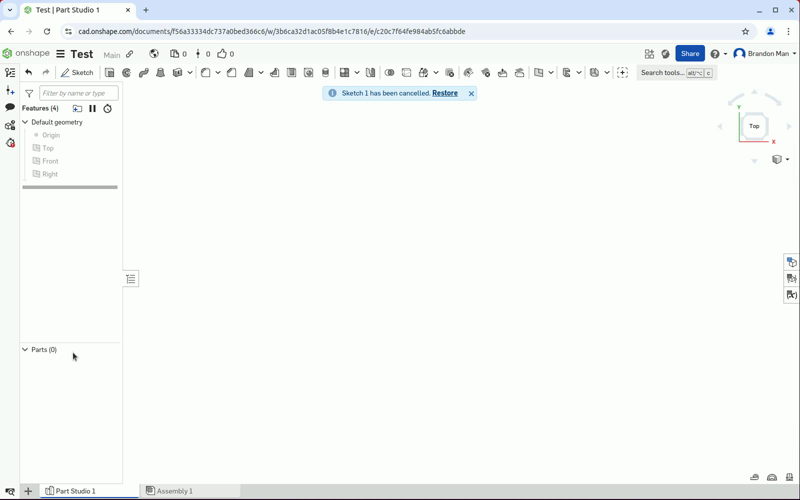
key_down(shift)
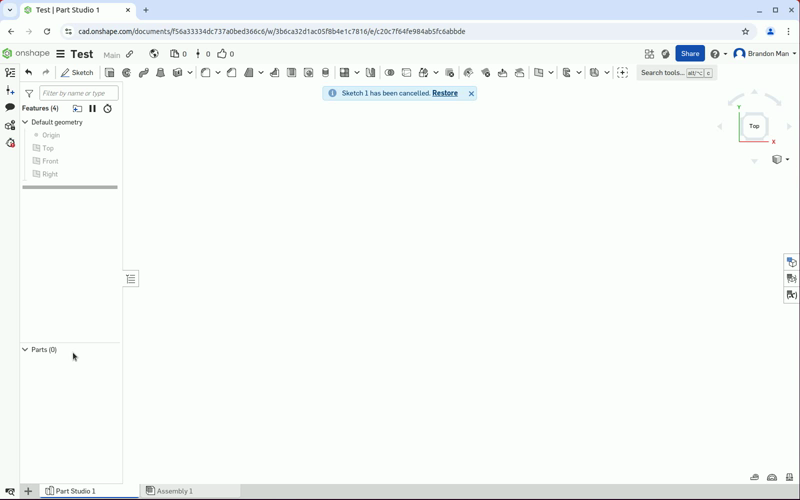
key(up)
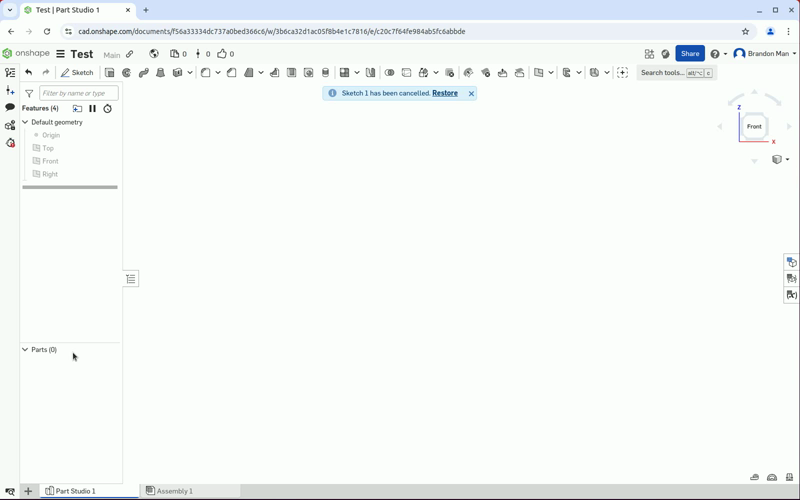
key_up(shift)
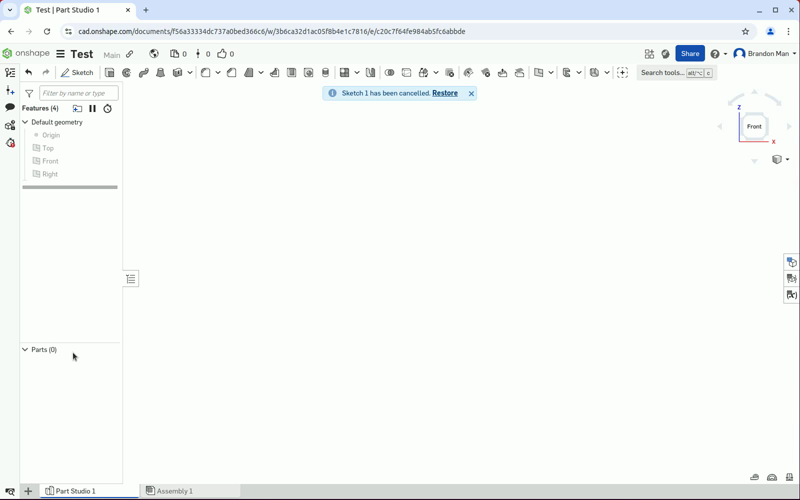
mouse_move(73, 352)
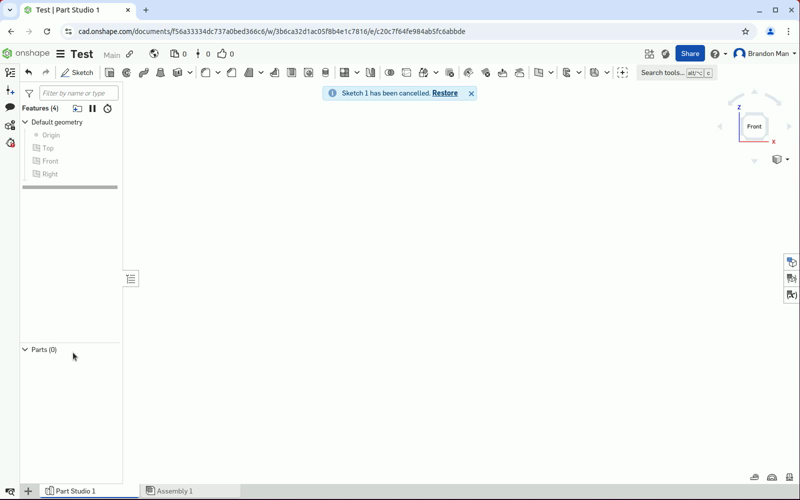
key(shift+y)
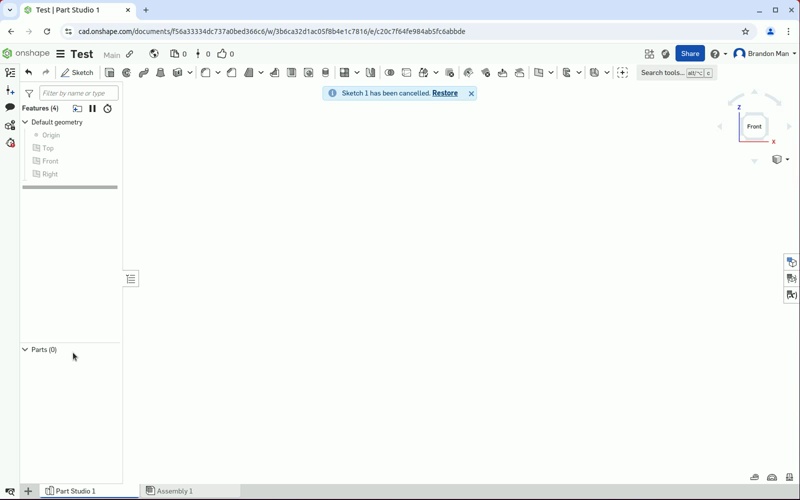
key(shift+s)
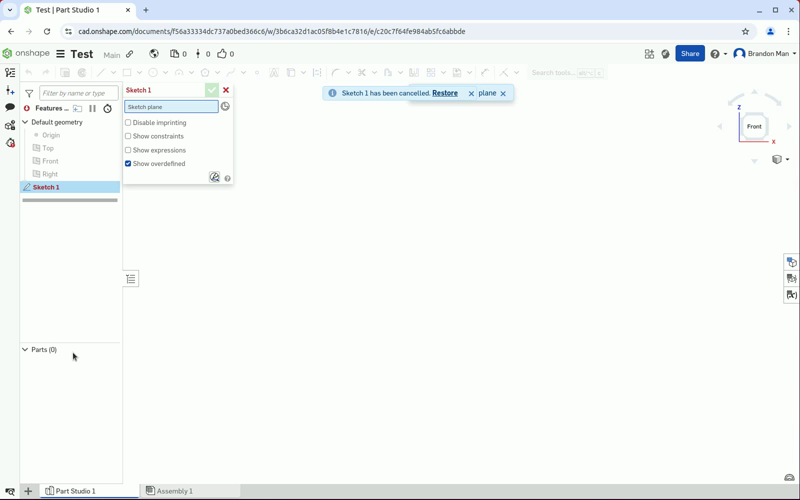
mouse_move(73, 163)
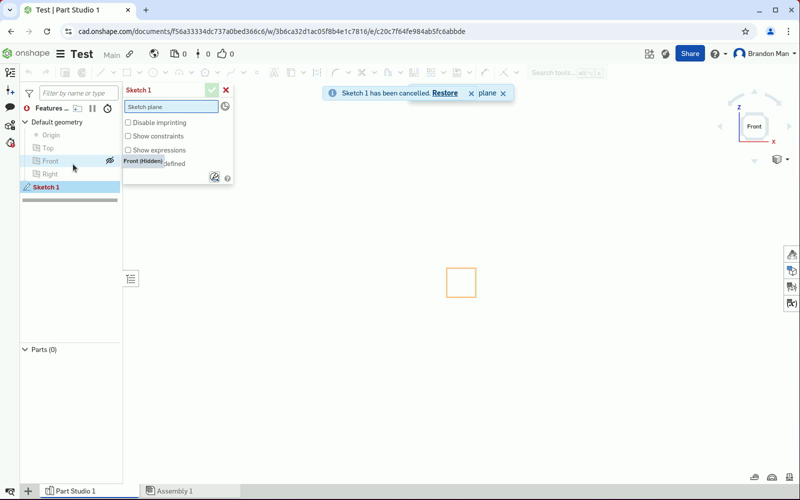
click(73, 163)
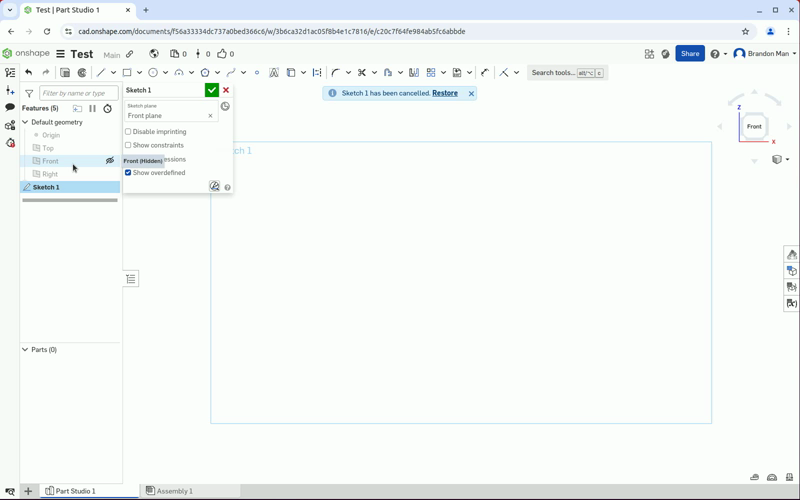
mouse_move(73, 352)
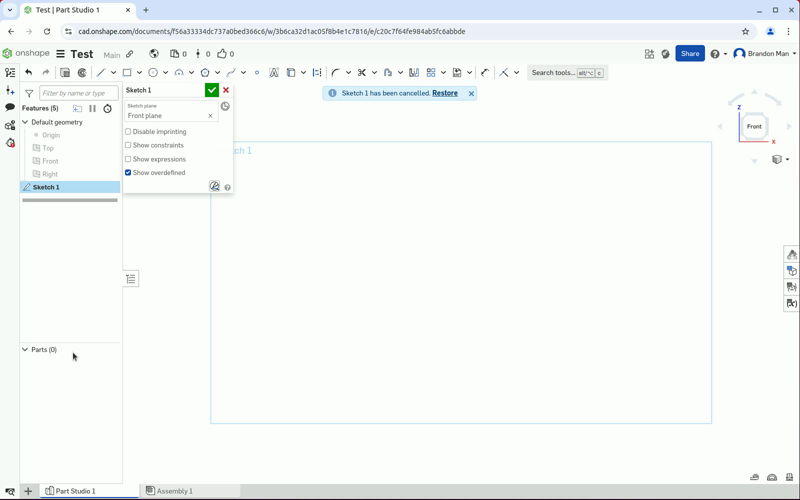
key(y)
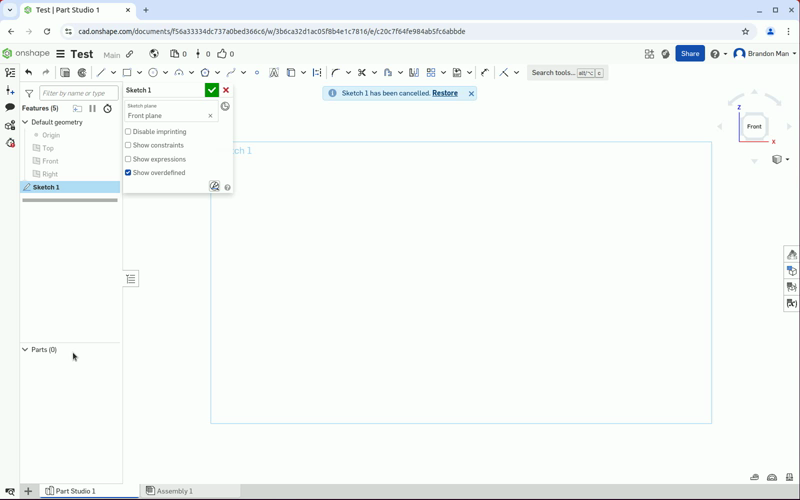
key(l)
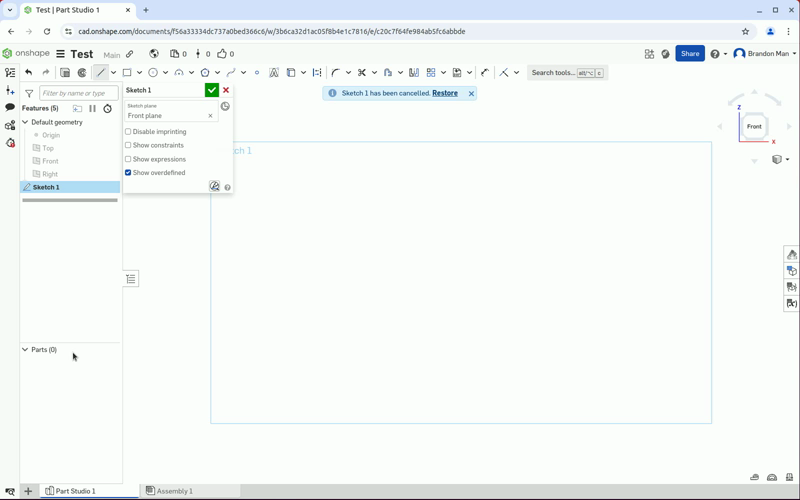
key_down(shift)
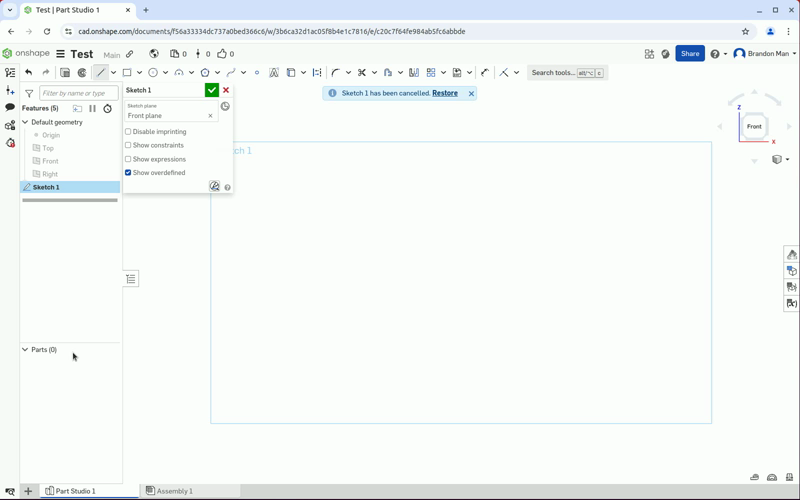
mouse_move(396, 341)
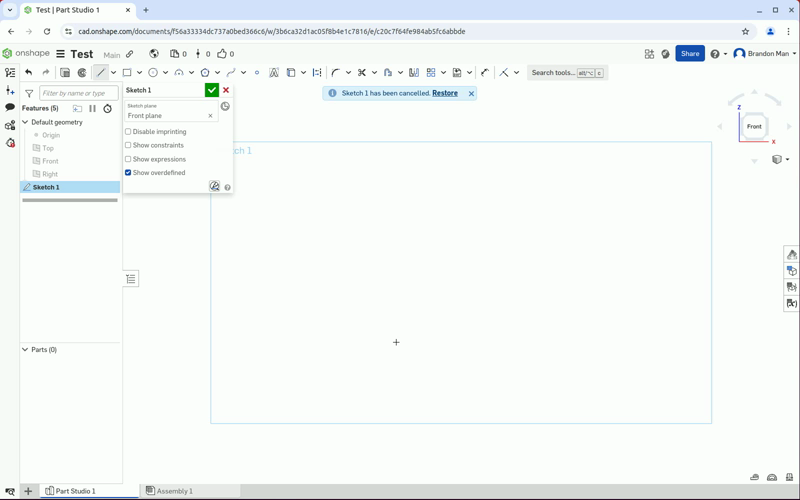
click(396, 341)
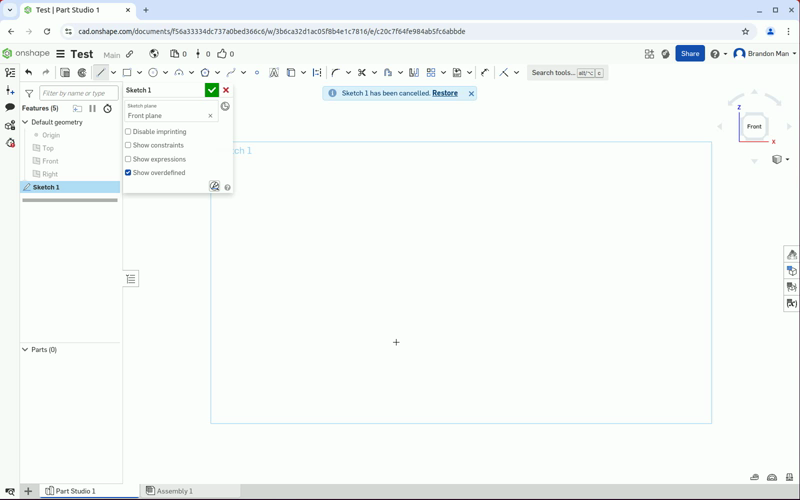
key_up(shift)
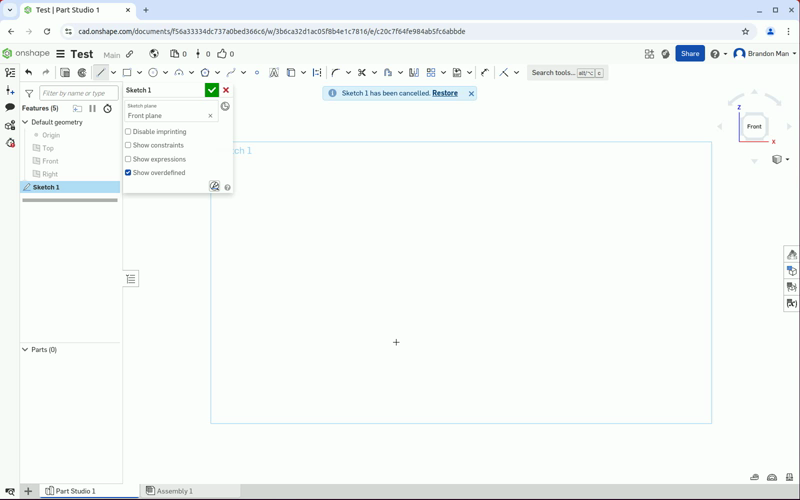
key_down(shift)
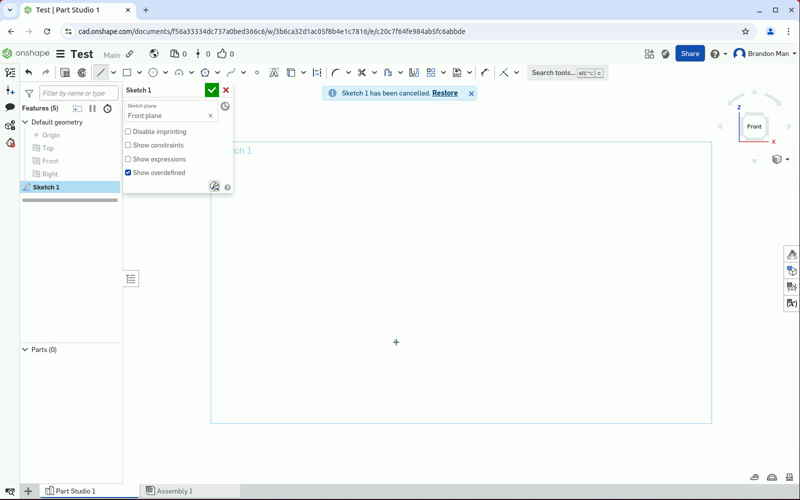
mouse_move(525, 341)
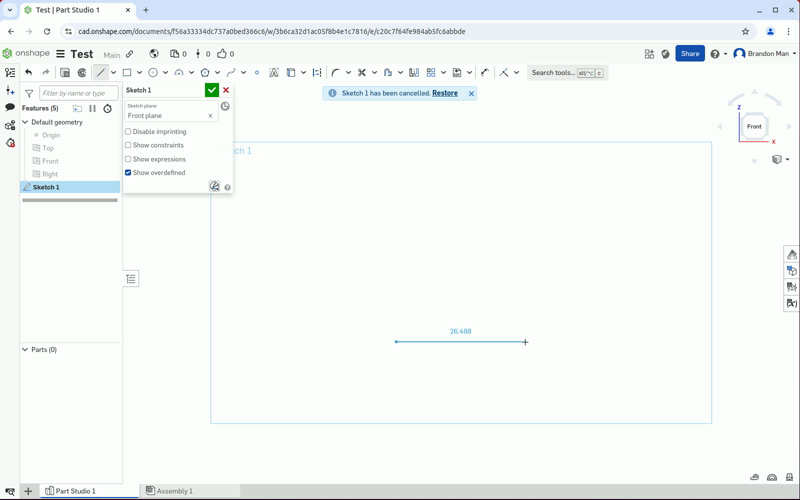
click(525, 341)
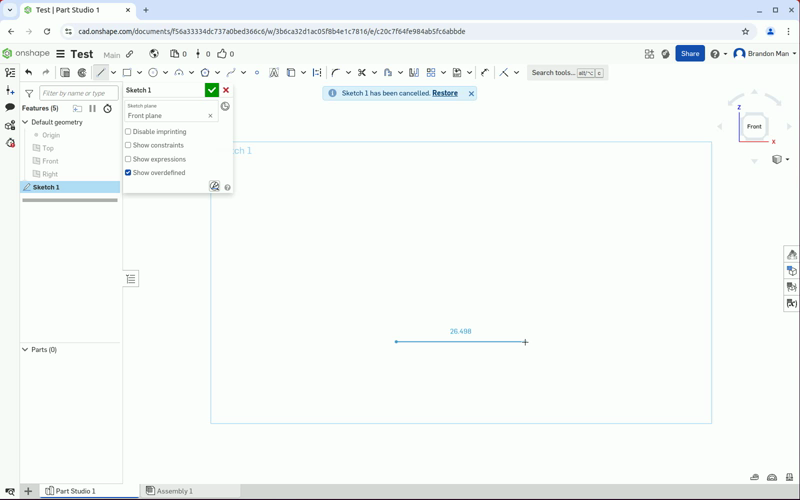
key_up(shift)
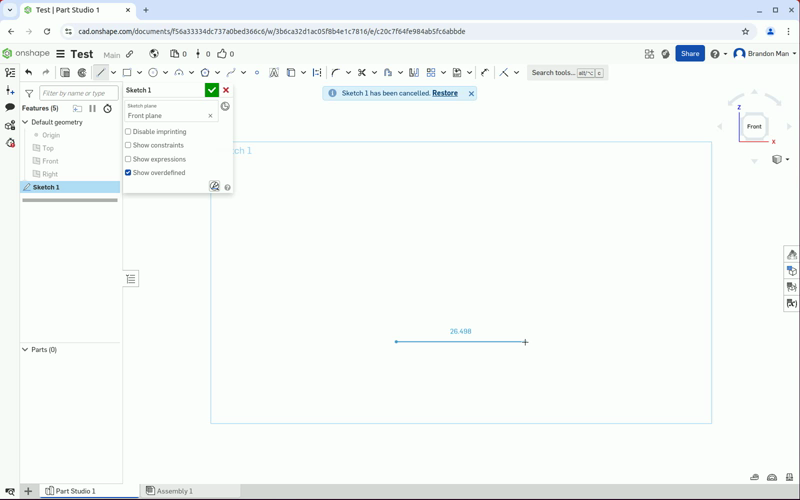
key_down(shift)
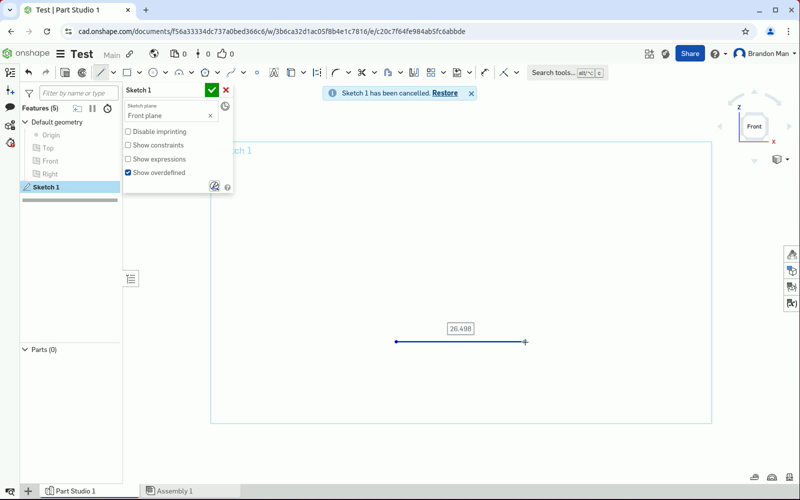
mouse_move(525, 223)
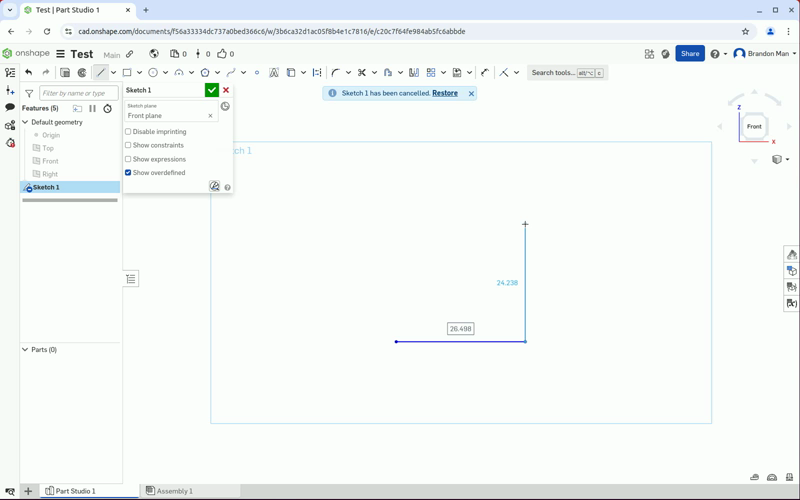
click(525, 223)
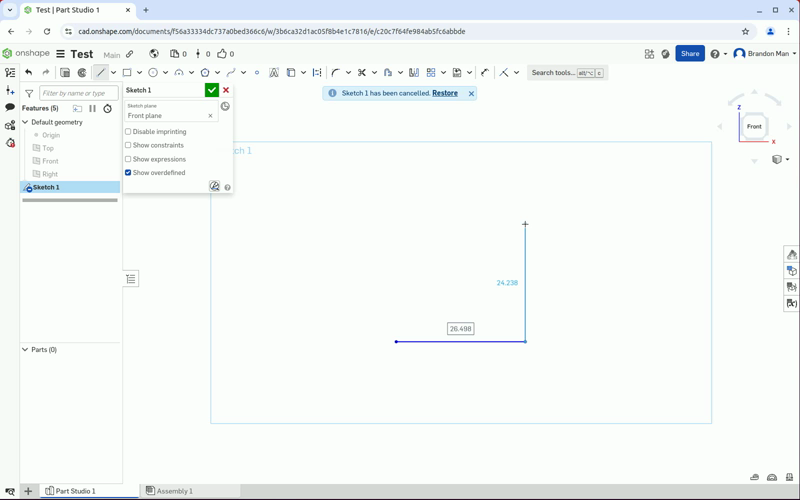
key_up(shift)
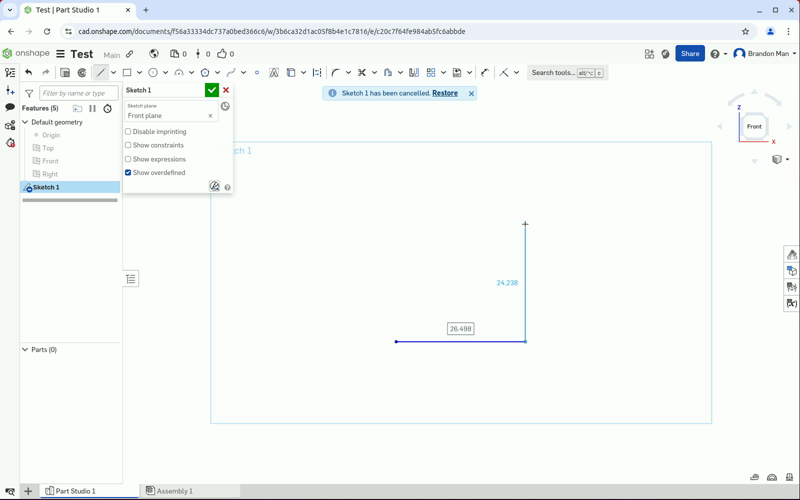
key_down(shift)
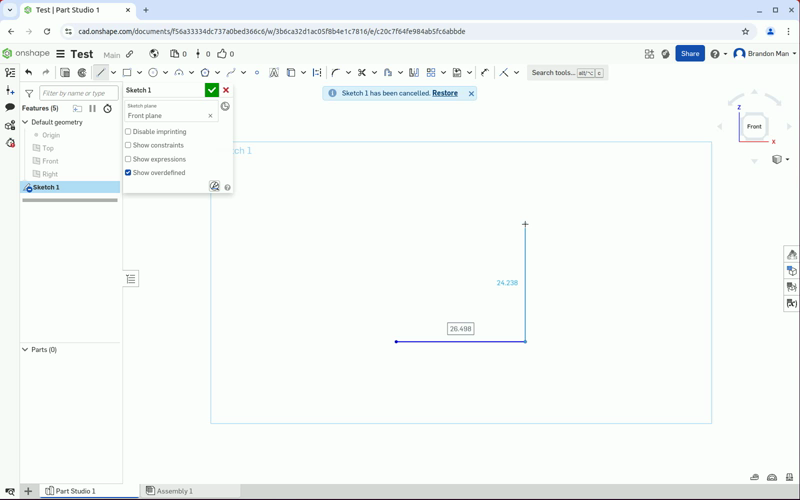
mouse_move(396, 223)
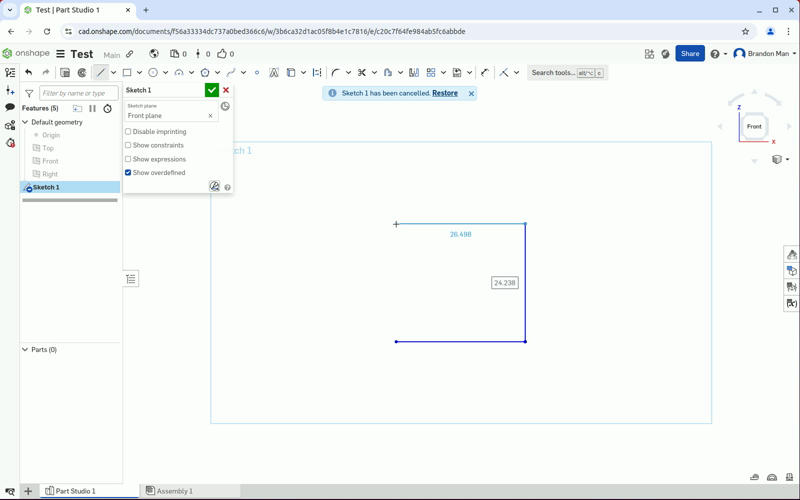
click(396, 223)
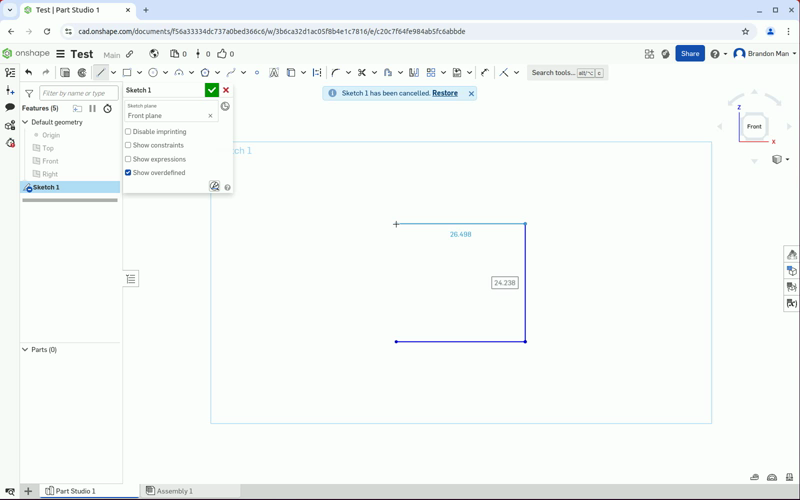
key_up(shift)
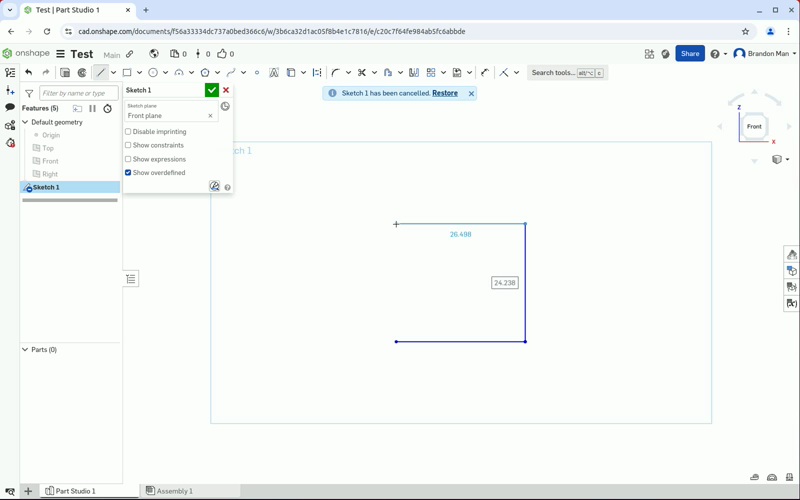
key_down(shift)
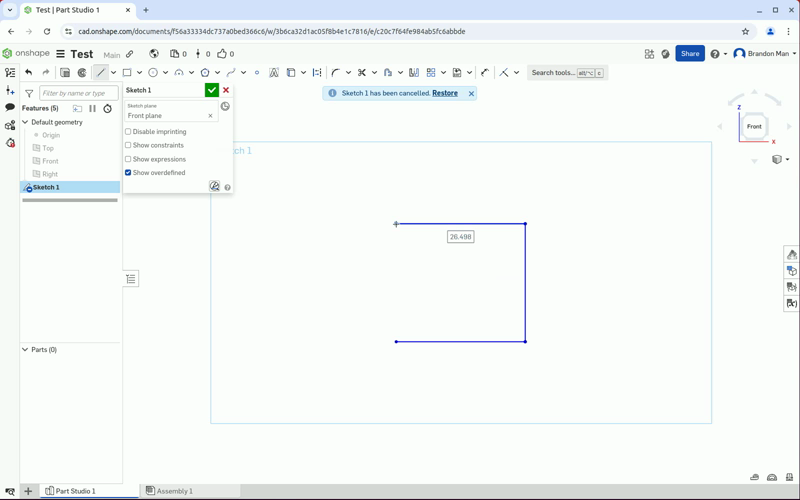
mouse_move(396, 341)
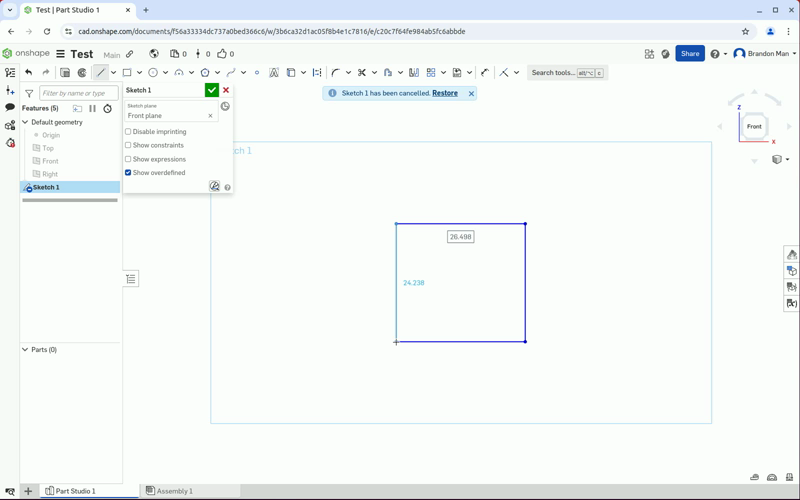
key_up(shift)
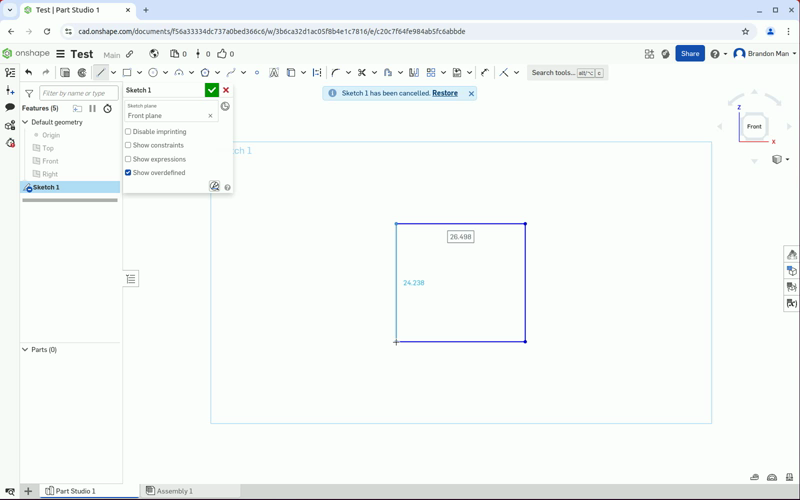
click(396, 341)
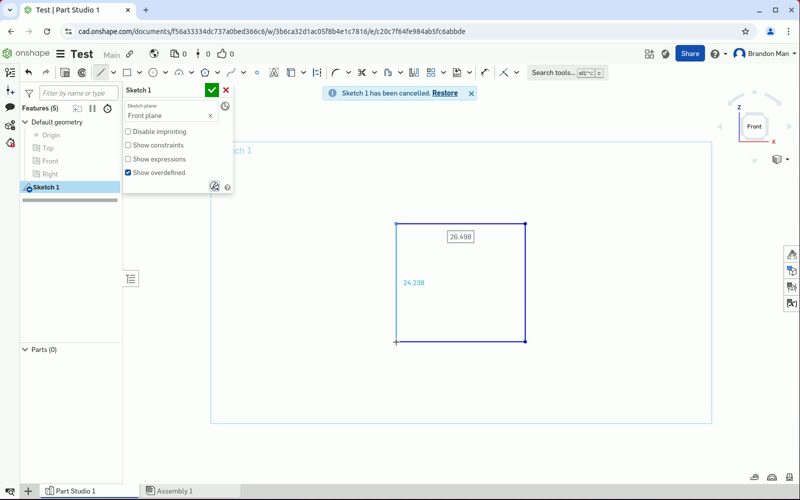
key(esc)
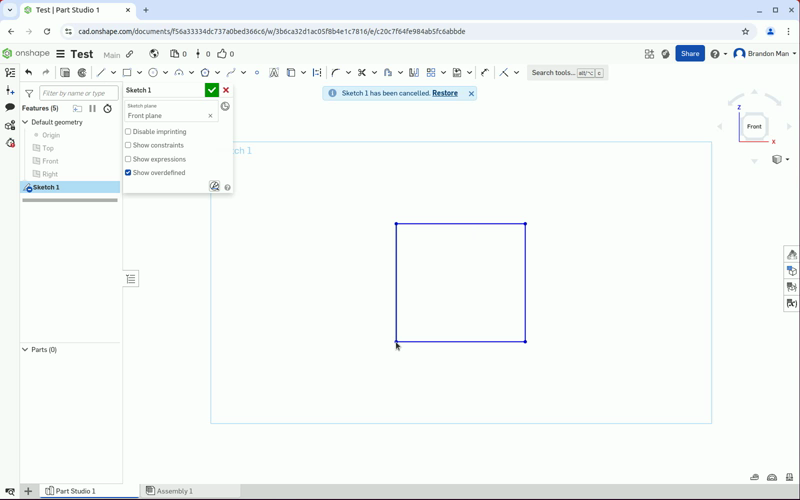
mouse_move(445, 275)
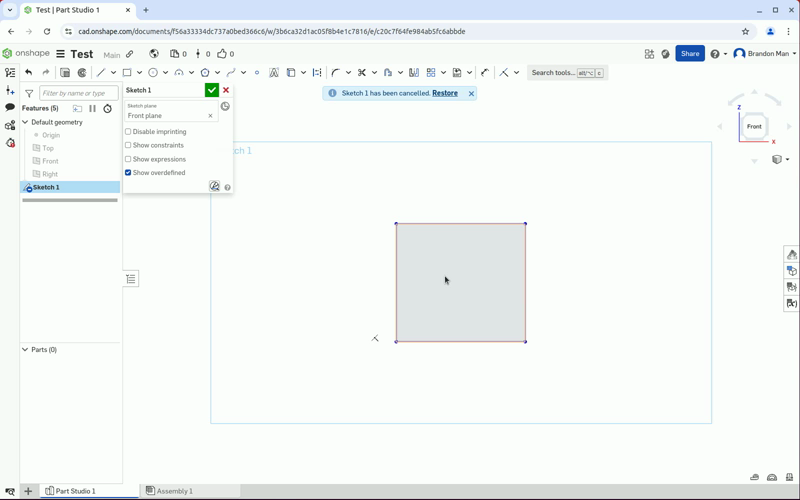
click(445, 275)
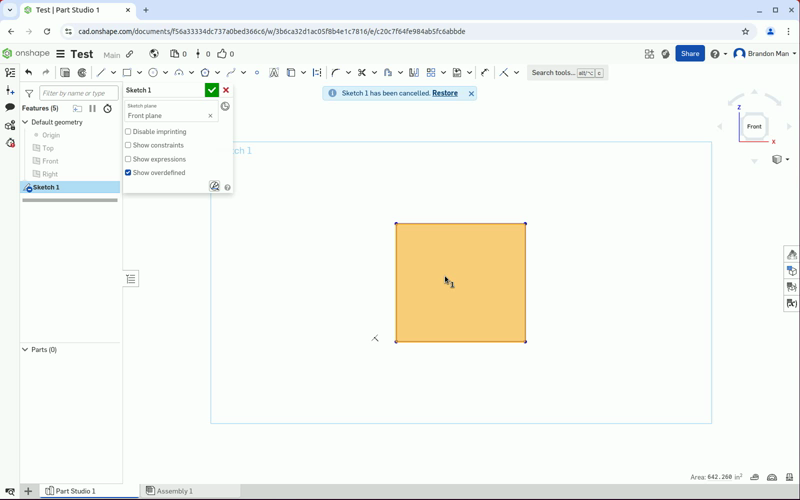
mouse_move(73, 352)
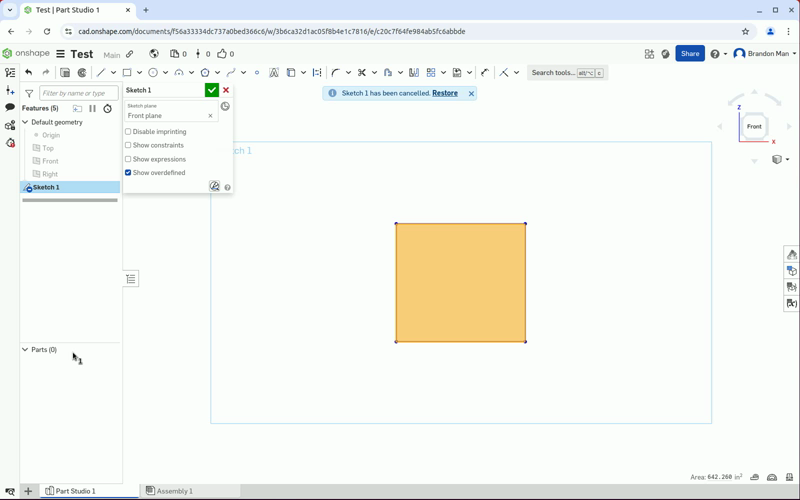
key(shift+y)
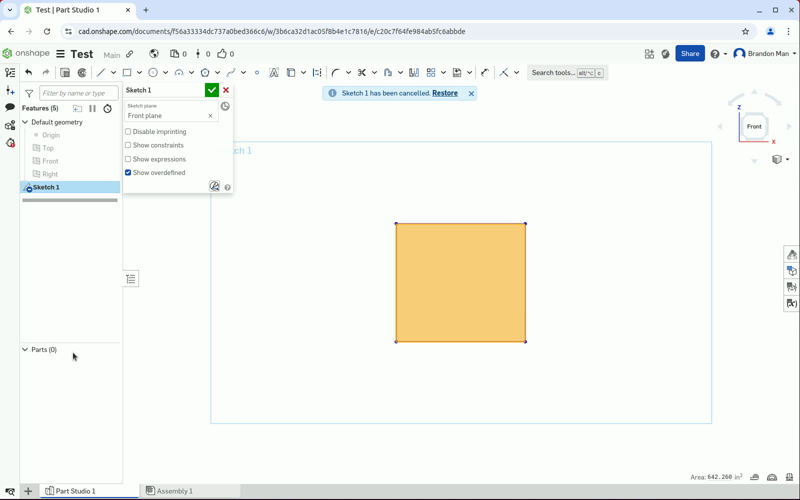
key(shift+e)
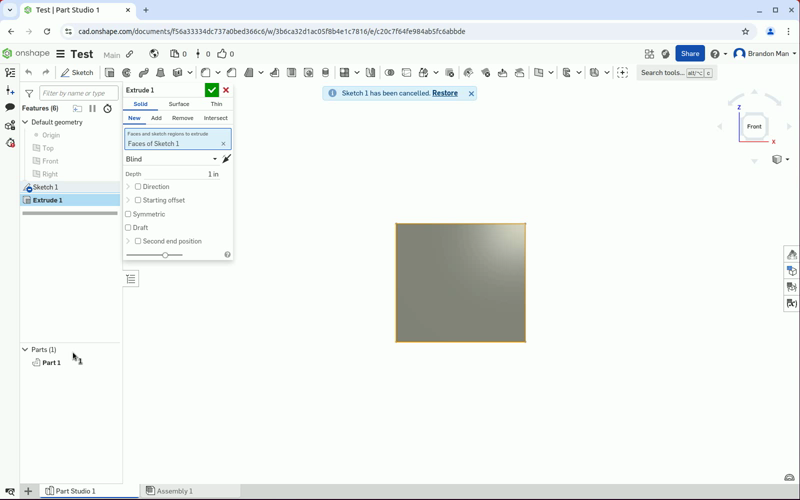
mouse_move(143, 106)
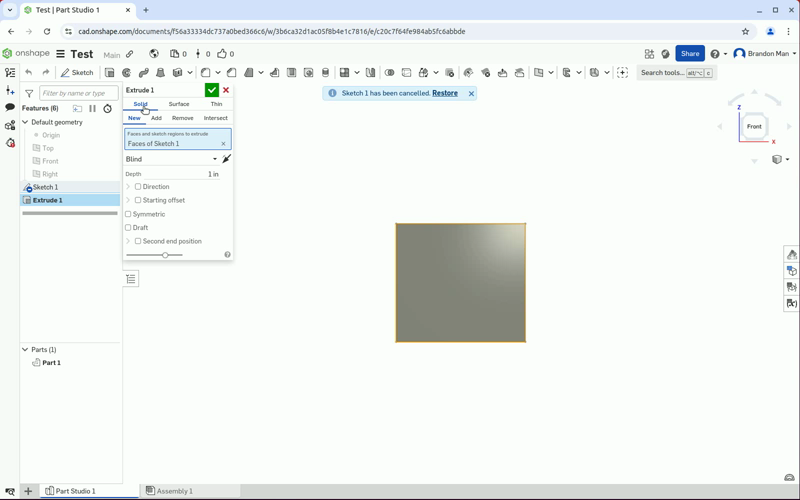
click(143, 106)
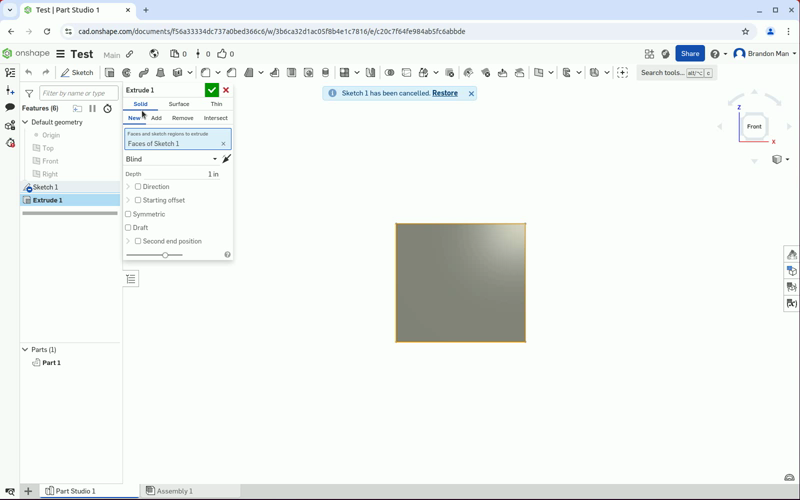
mouse_move(137, 120)
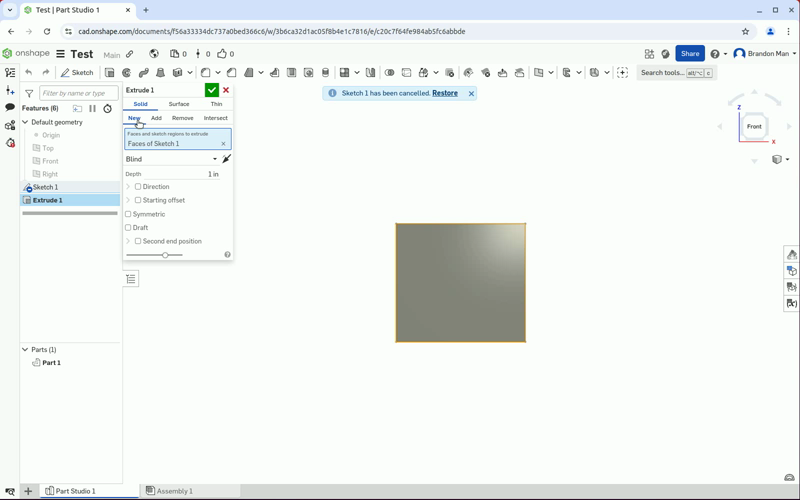
click(137, 120)
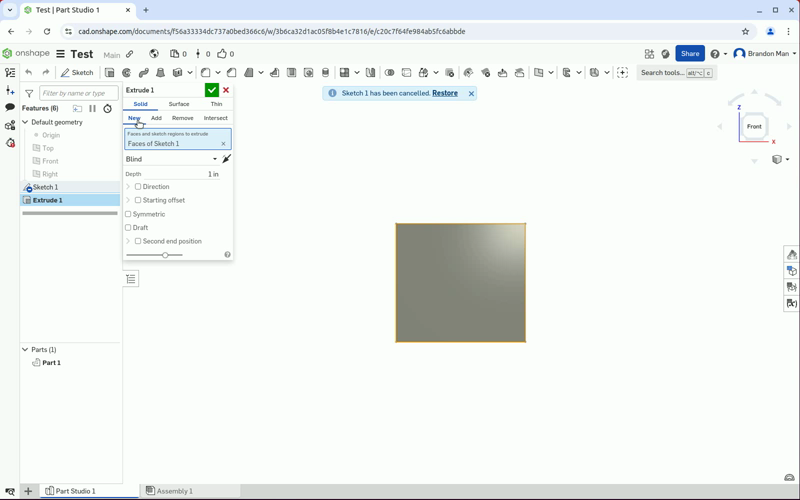
key(tab, 4)
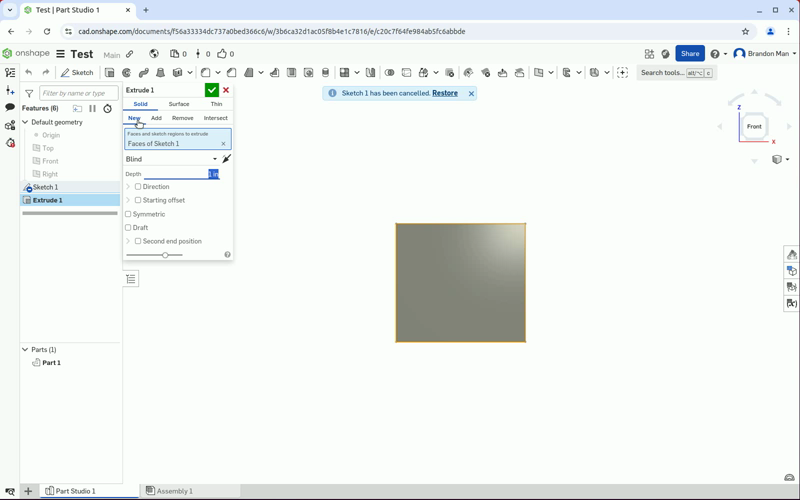
text(13.239)
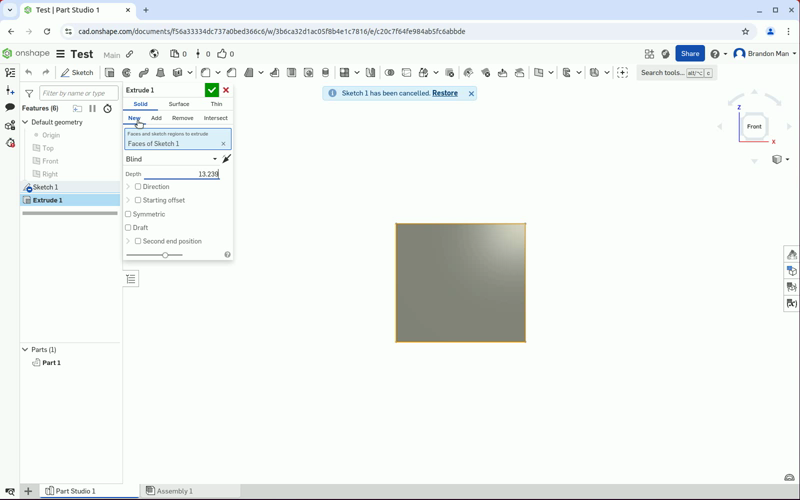
key(enter)
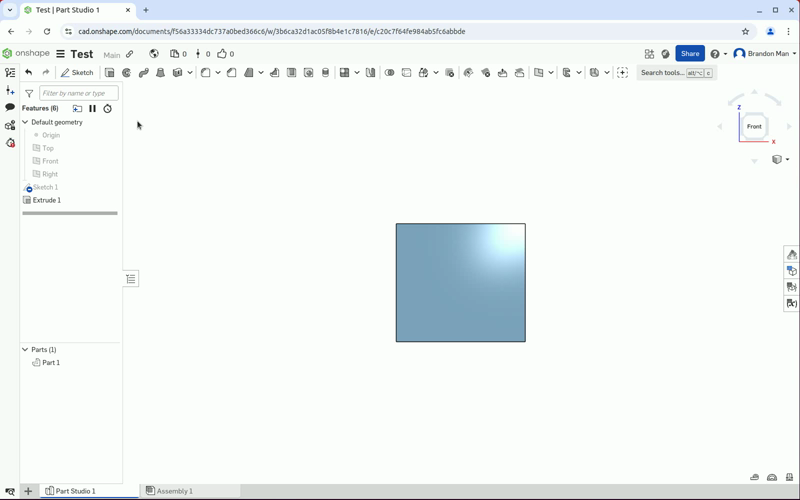
key(shift+h)
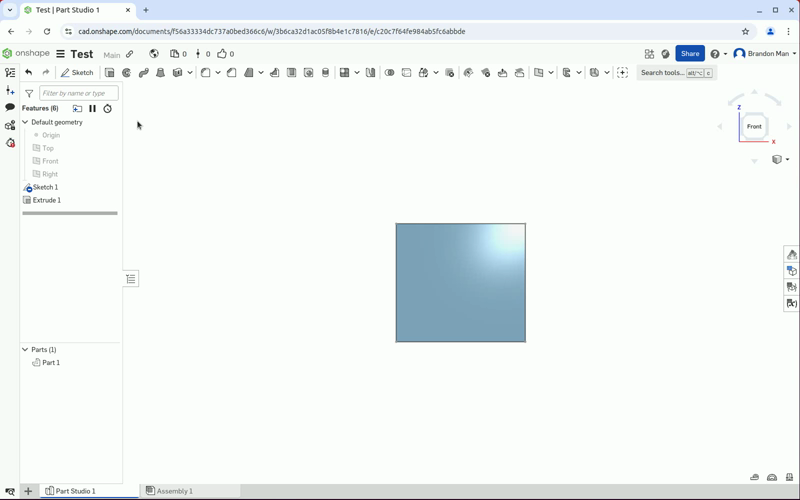
key(shift+h)
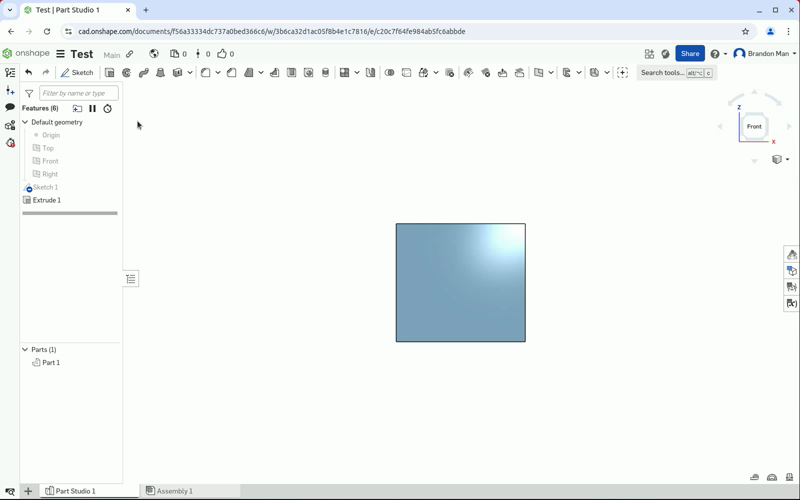
mouse_move(73, 189)
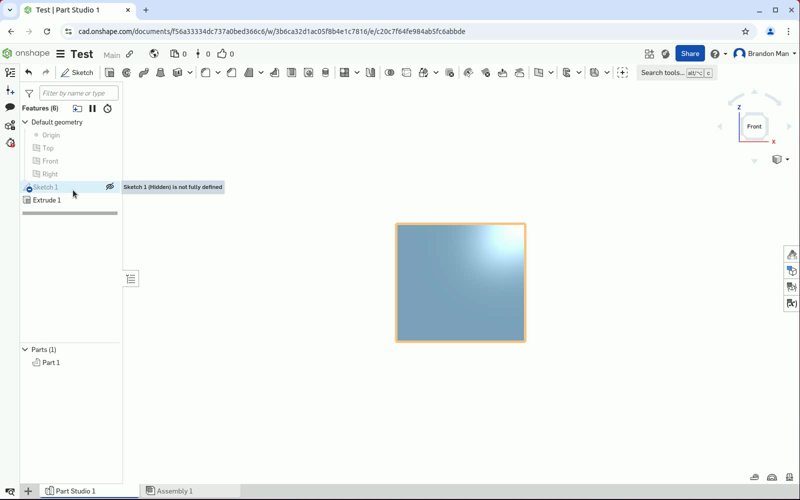
click(73, 189)
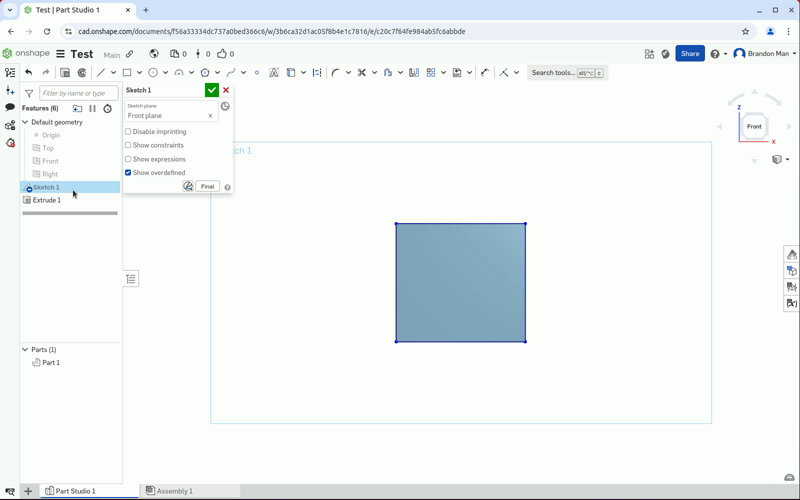
mouse_move(229, 92)
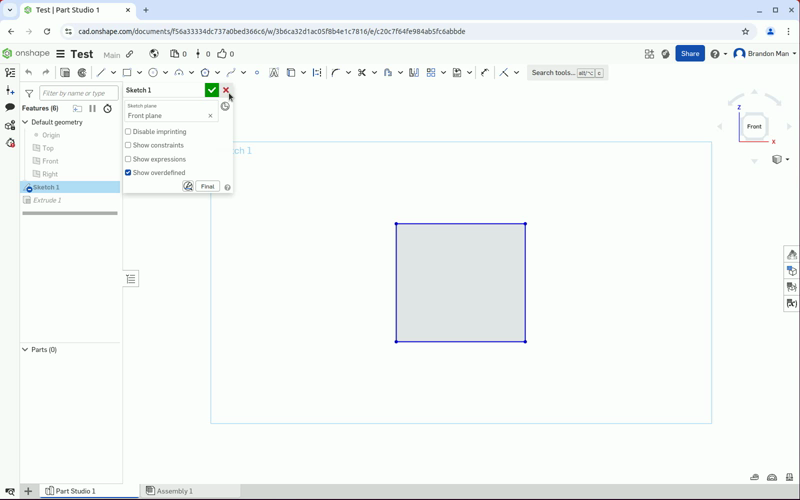
click(229, 92)
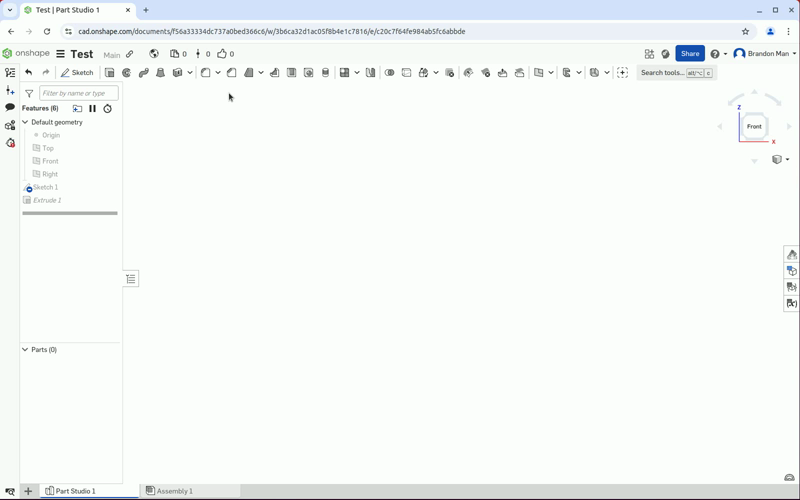
mouse_move(541, 75)
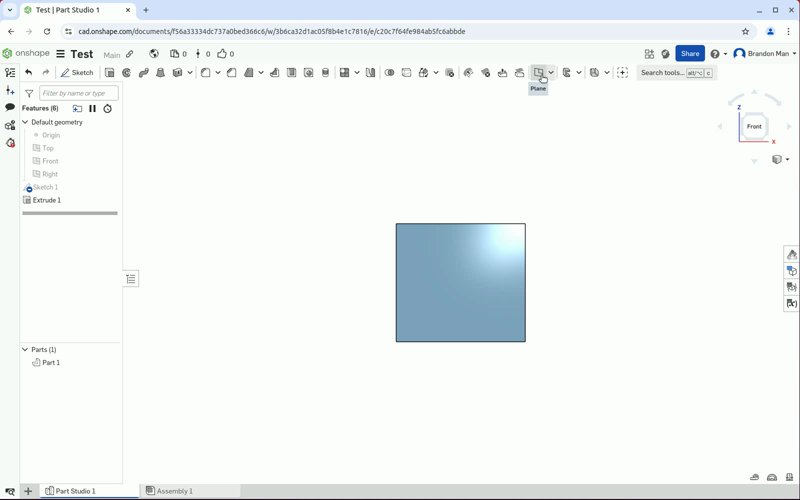
click(541, 75)
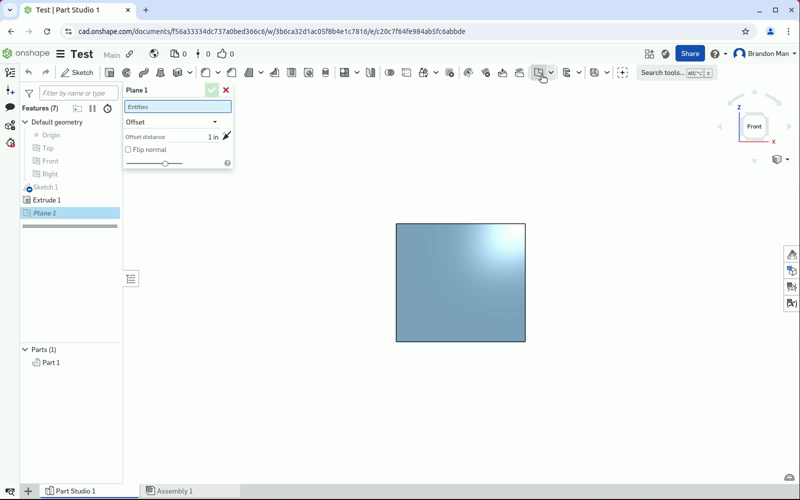
mouse_move(73, 163)
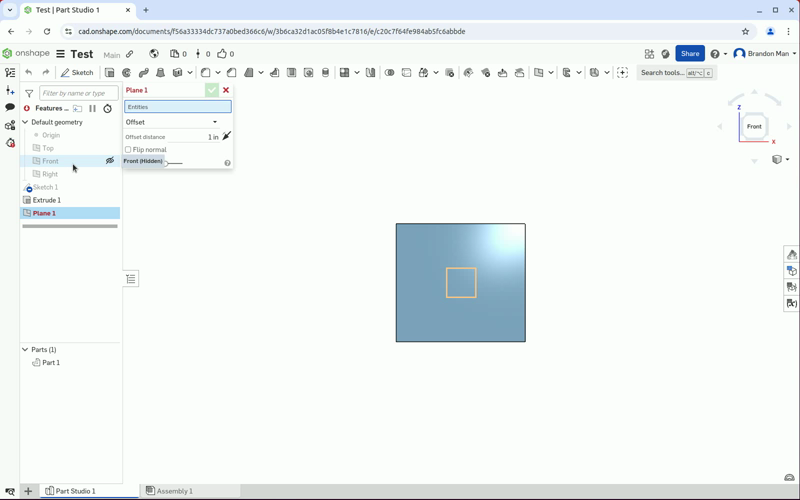
click(73, 163)
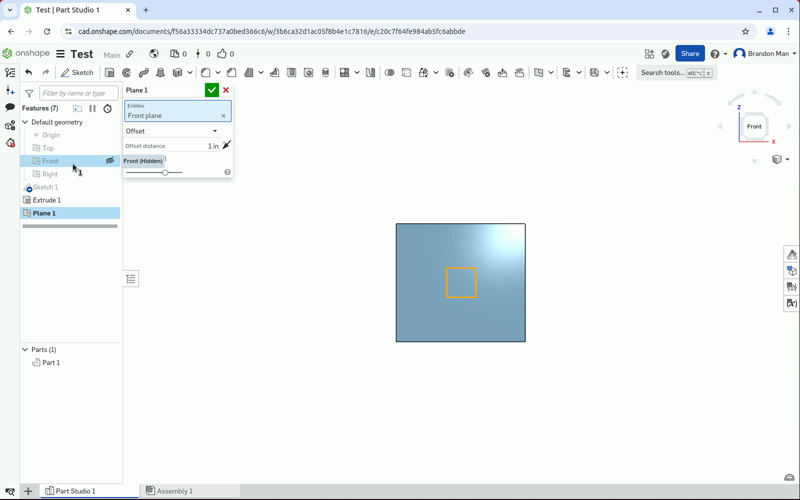
key(tab, 2)
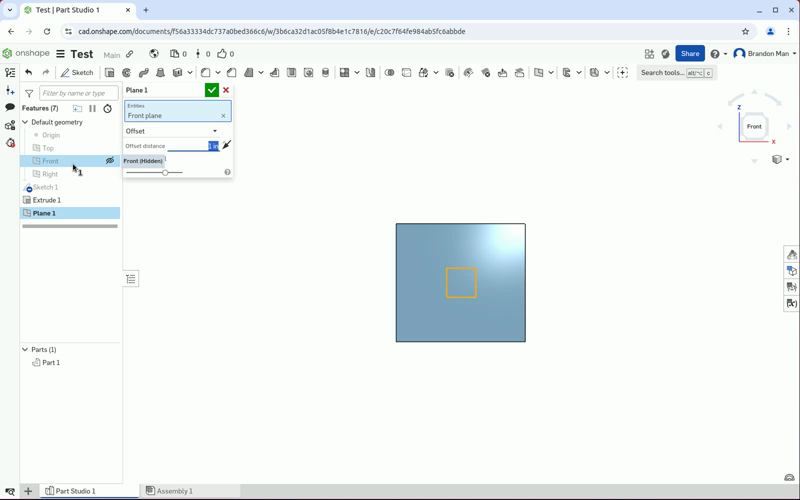
text(13.249)
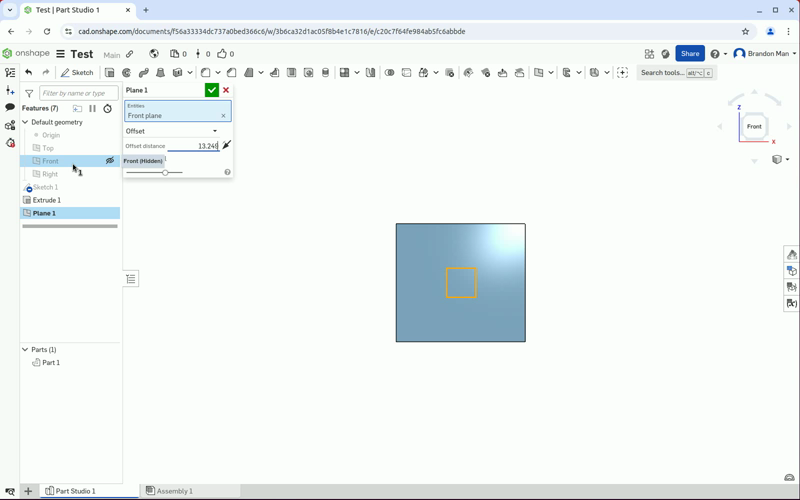
key(enter, 2)
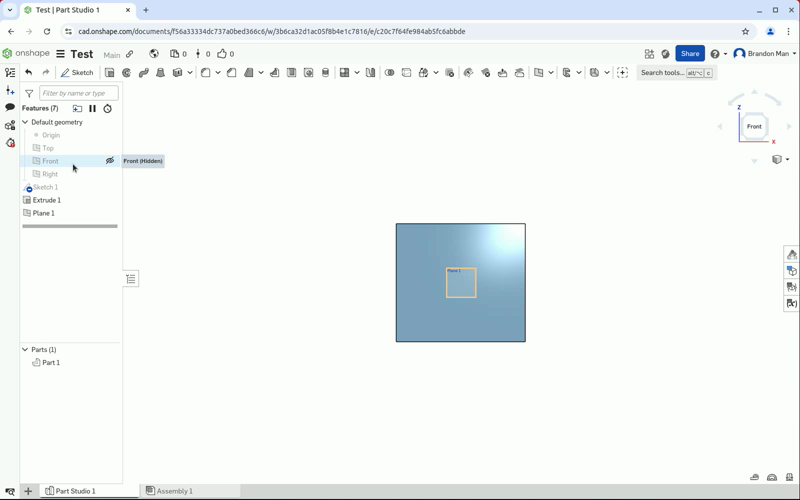
key(shift+s)
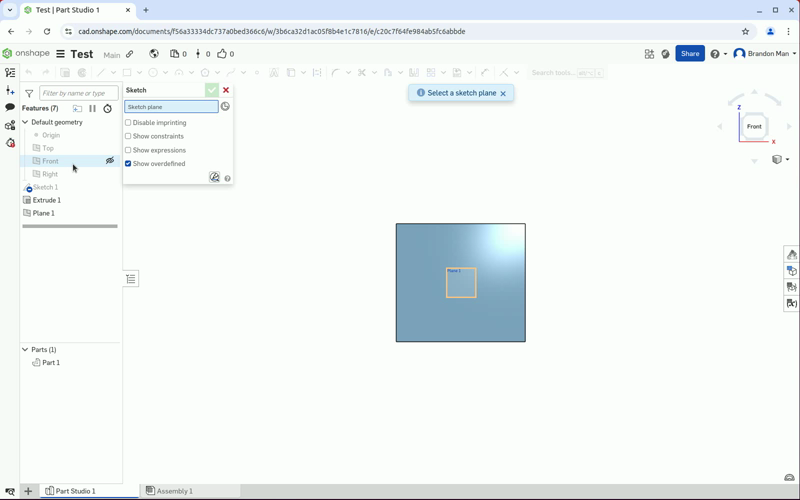
mouse_move(73, 215)
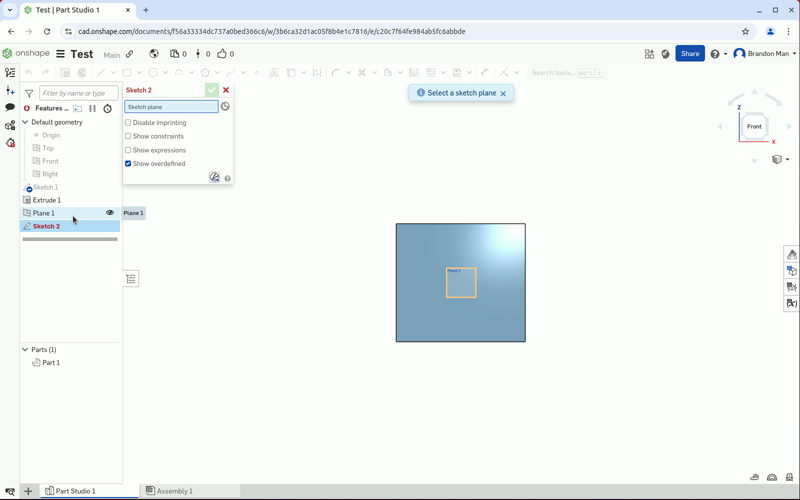
click(73, 215)
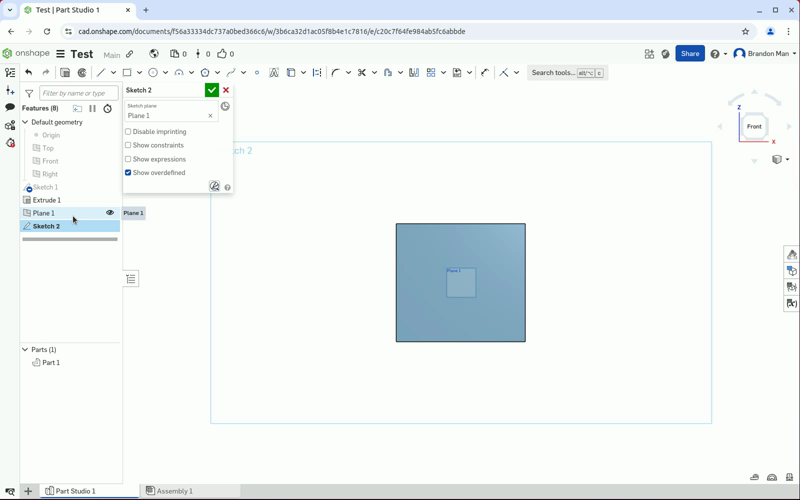
mouse_move(73, 352)
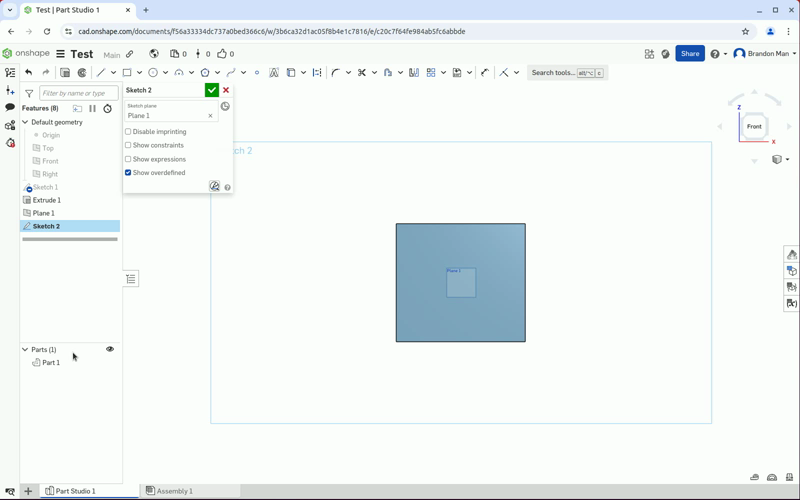
key(y)
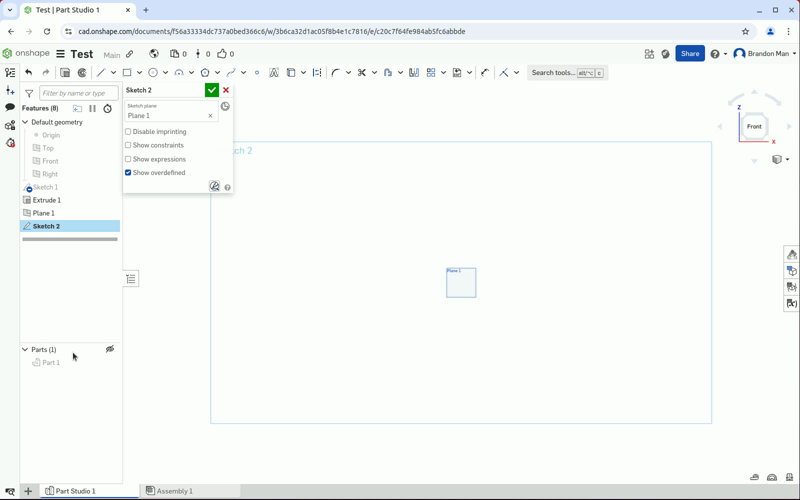
key(c)
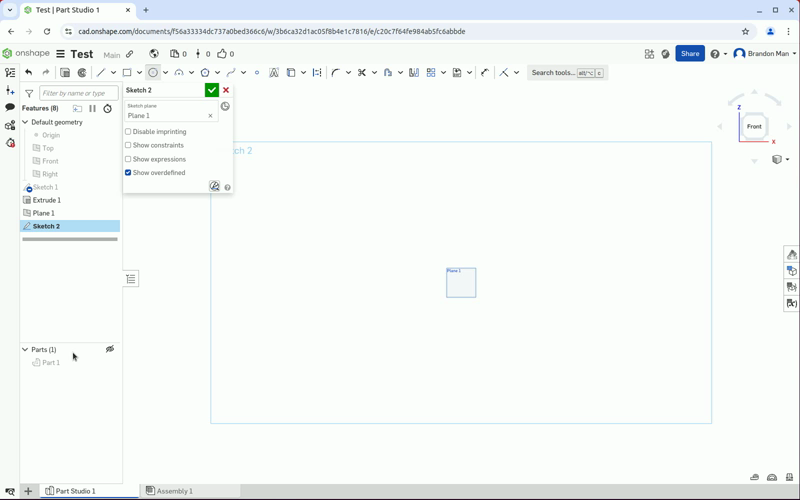
key_down(shift)
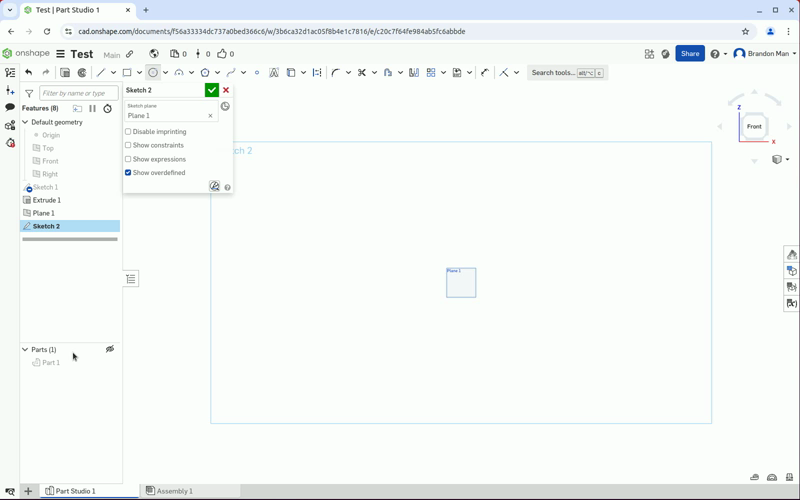
mouse_move(461, 282)
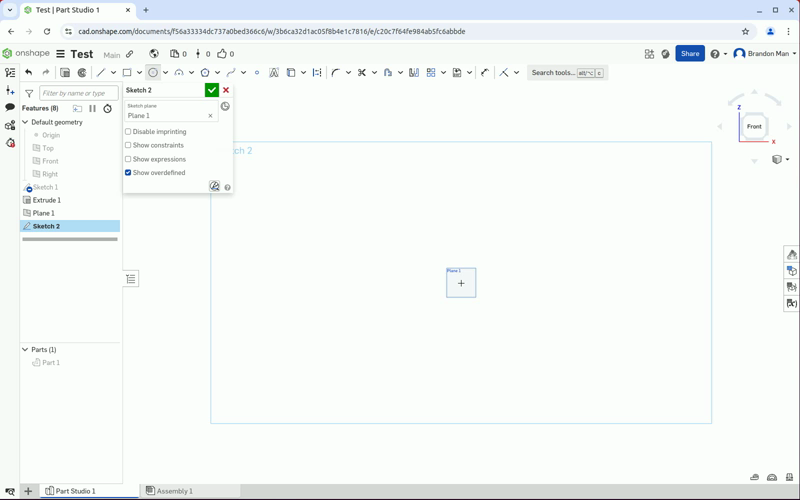
click(461, 282)
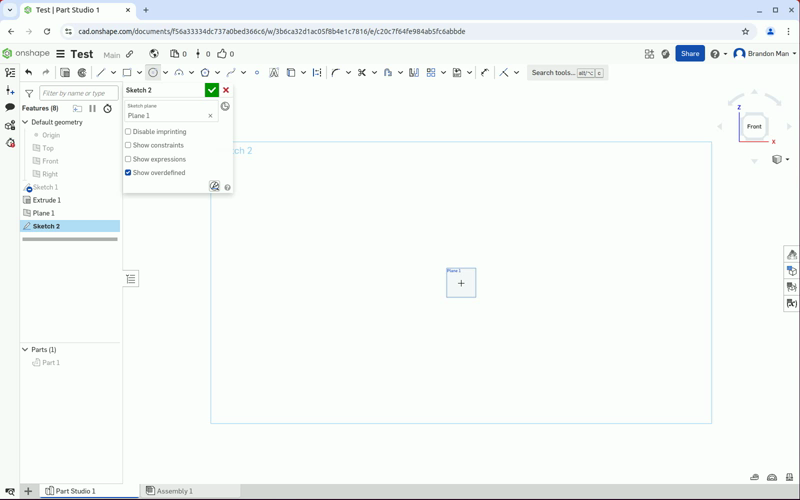
key_up(shift)
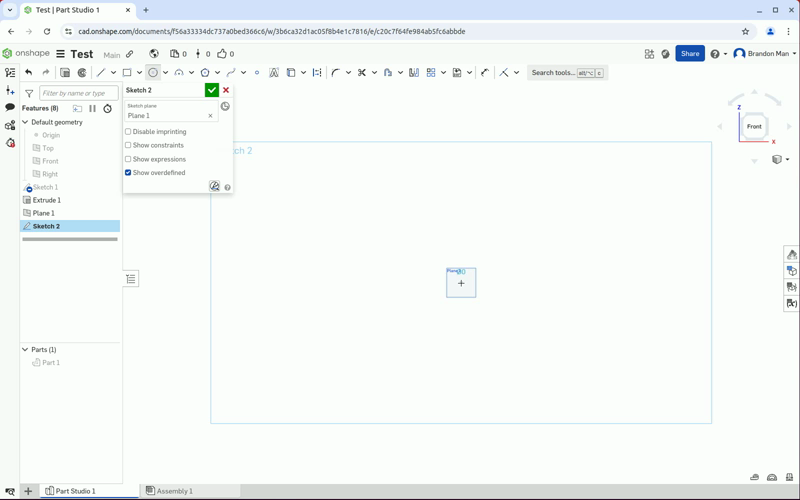
mouse_move(509, 282)
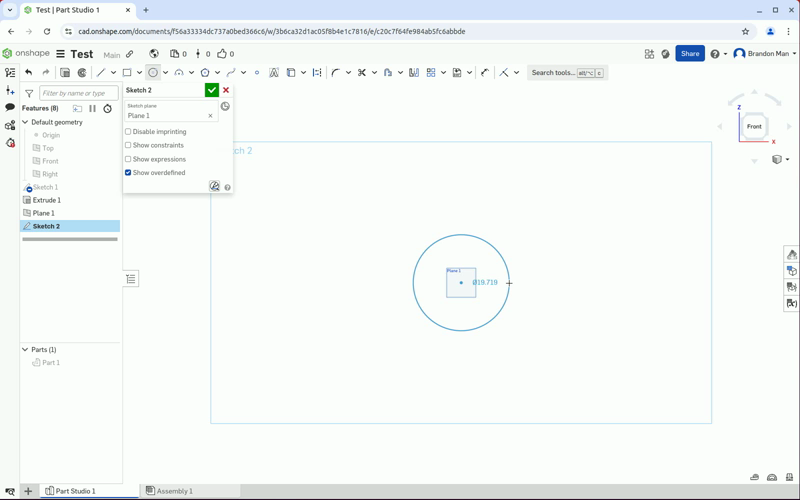
click(509, 282)
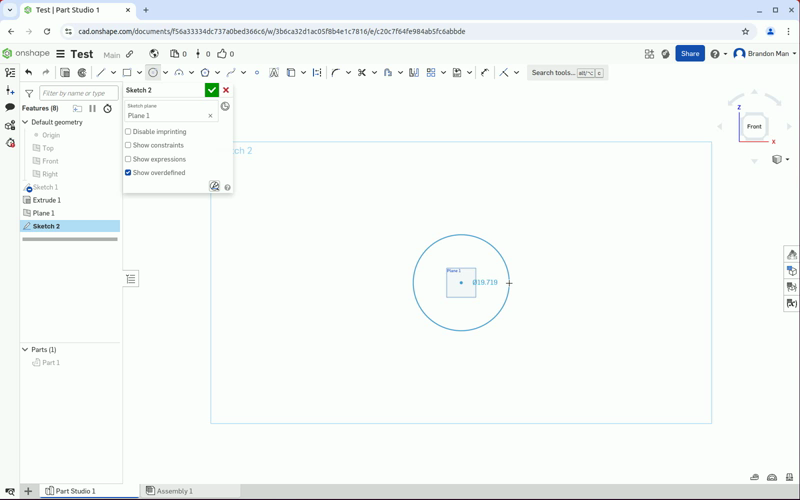
key(esc)
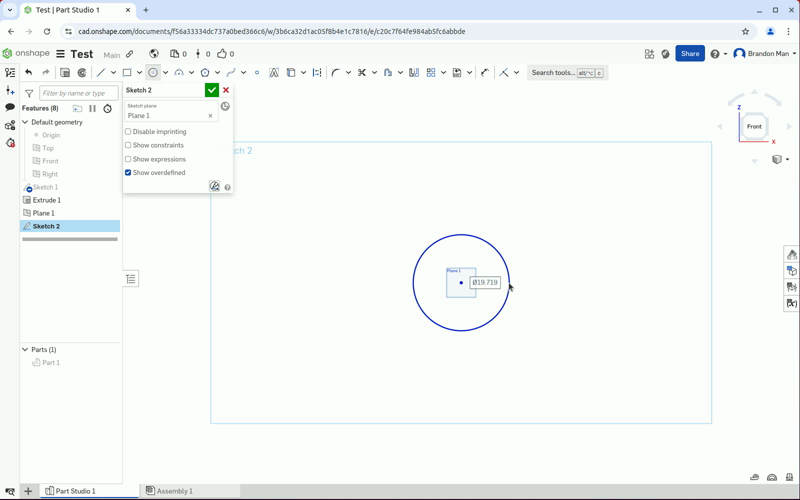
key(c)
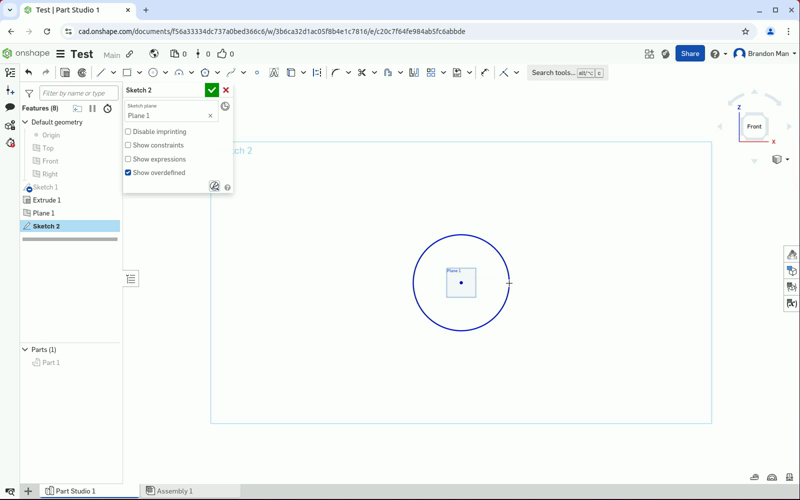
key_down(shift)
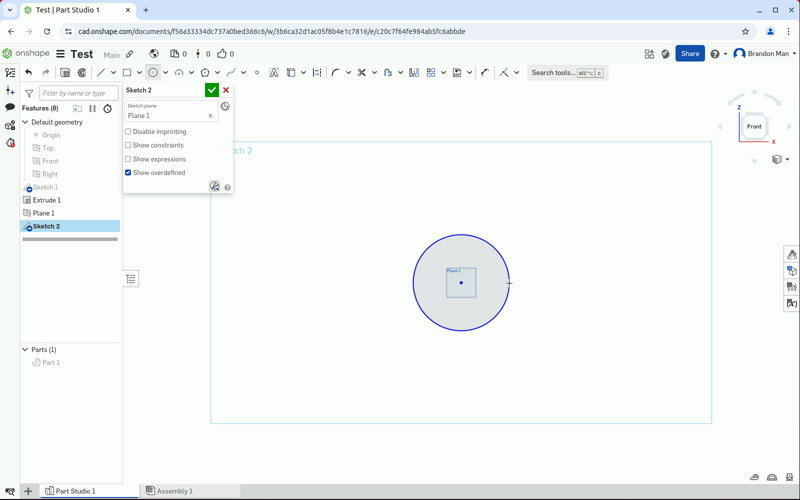
mouse_move(461, 282)
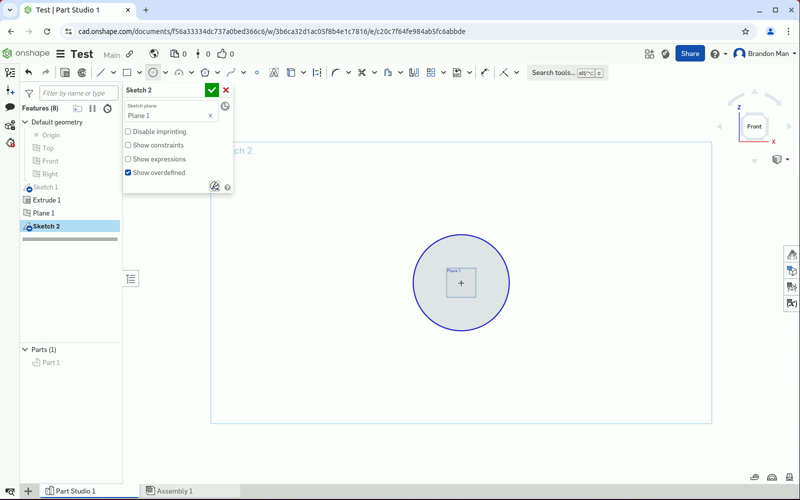
click(461, 282)
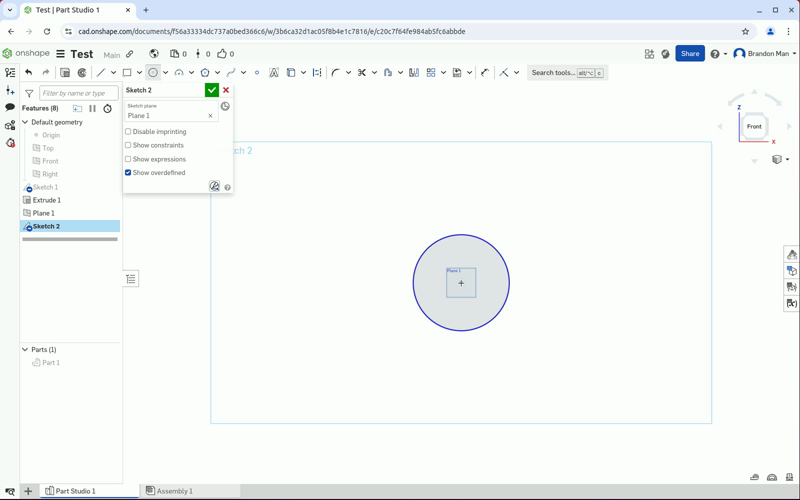
key_up(shift)
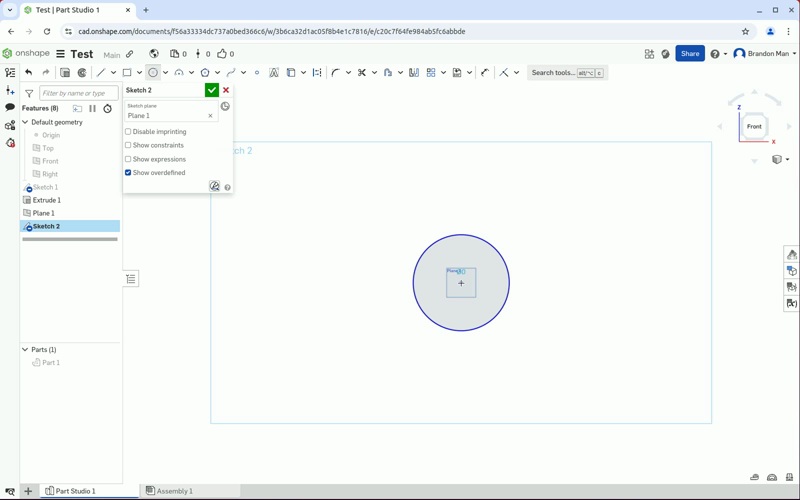
mouse_move(501, 282)
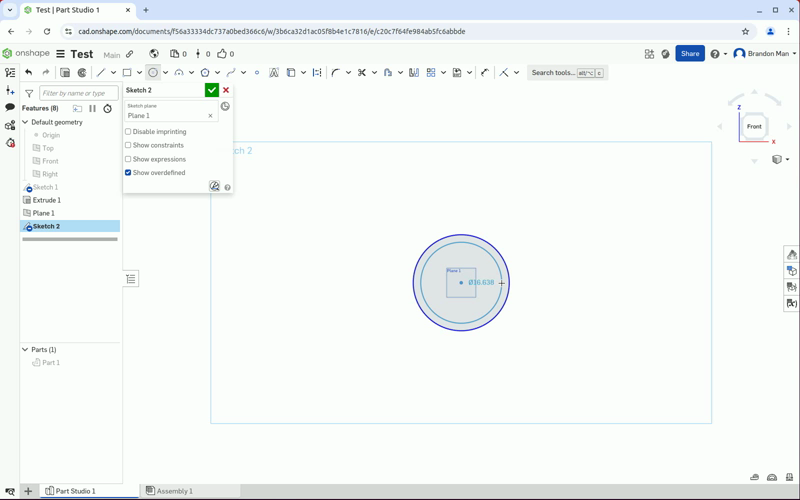
click(501, 282)
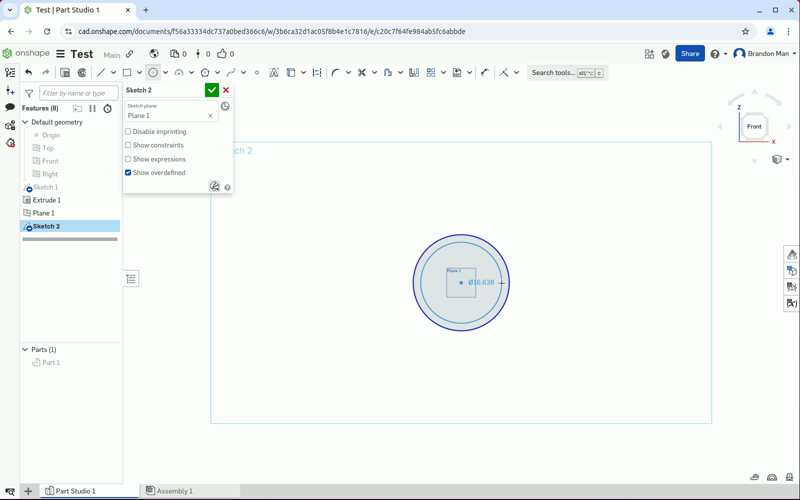
key(esc)
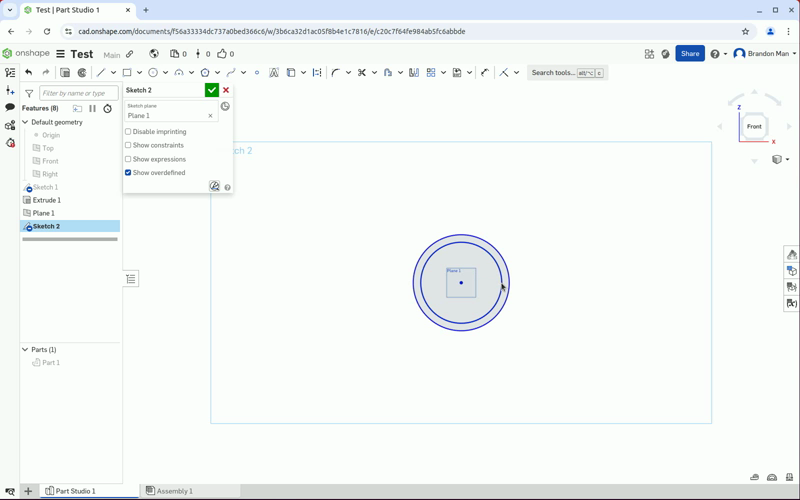
mouse_move(418, 272)
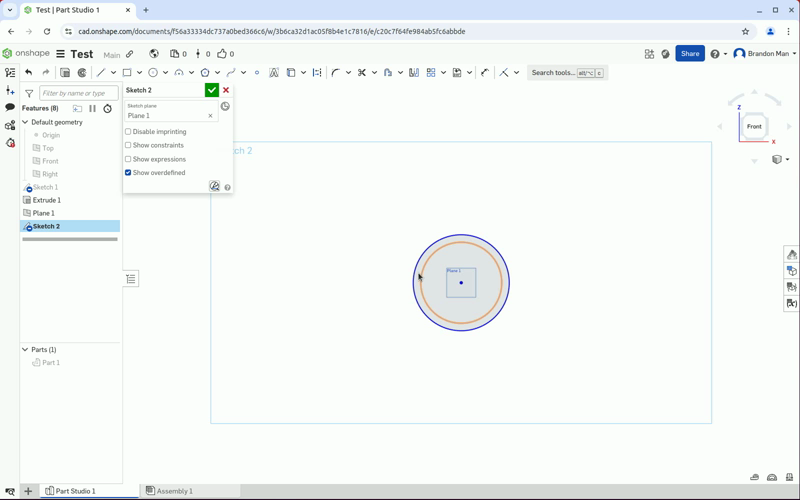
click(418, 272)
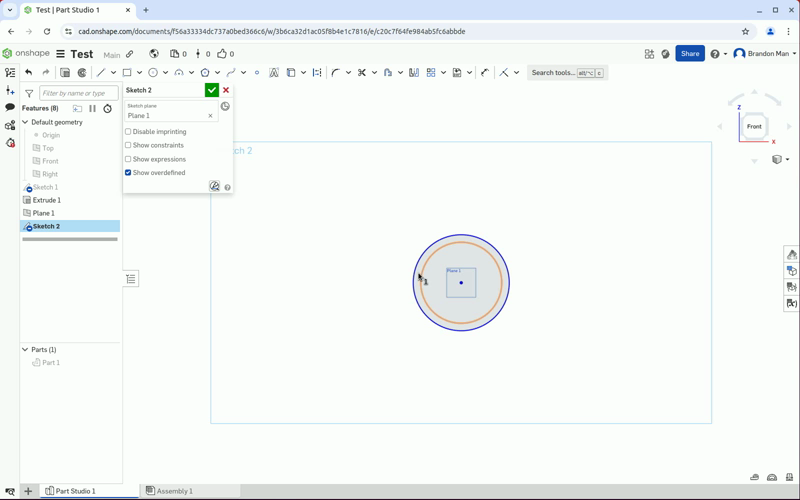
mouse_move(73, 352)
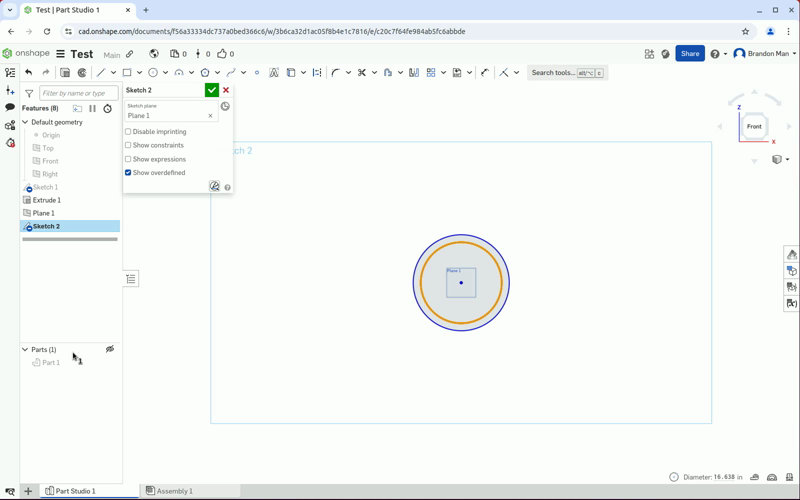
key(shift+y)
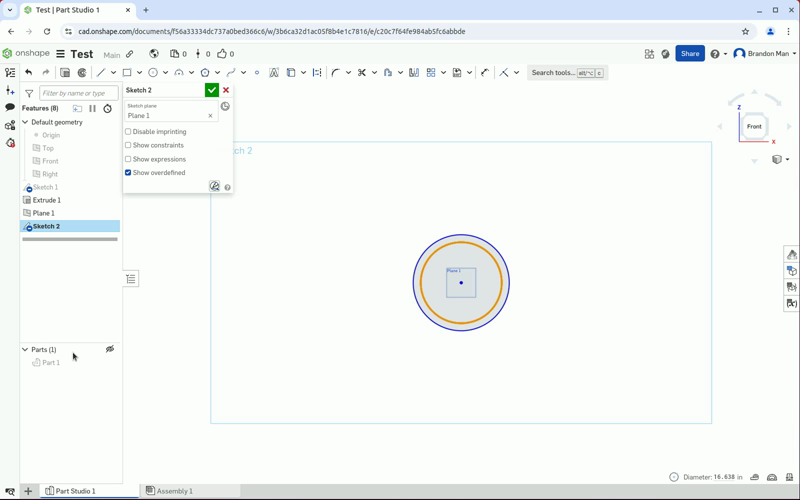
key(shift+e)
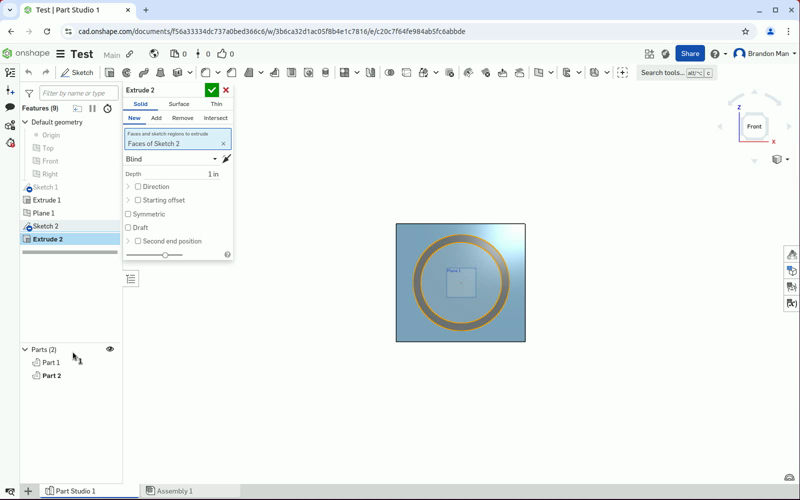
mouse_move(143, 106)
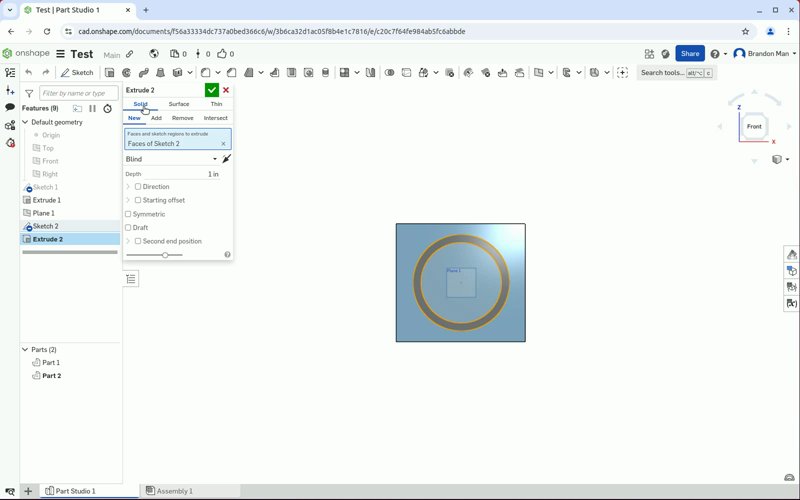
click(143, 106)
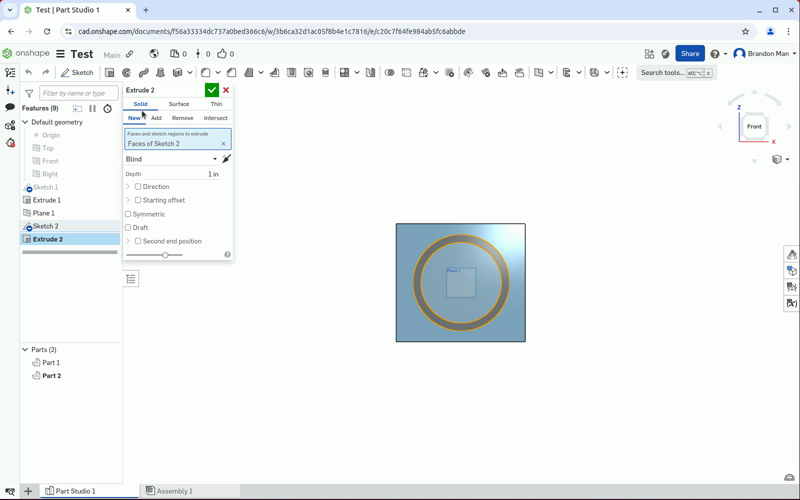
mouse_move(137, 120)
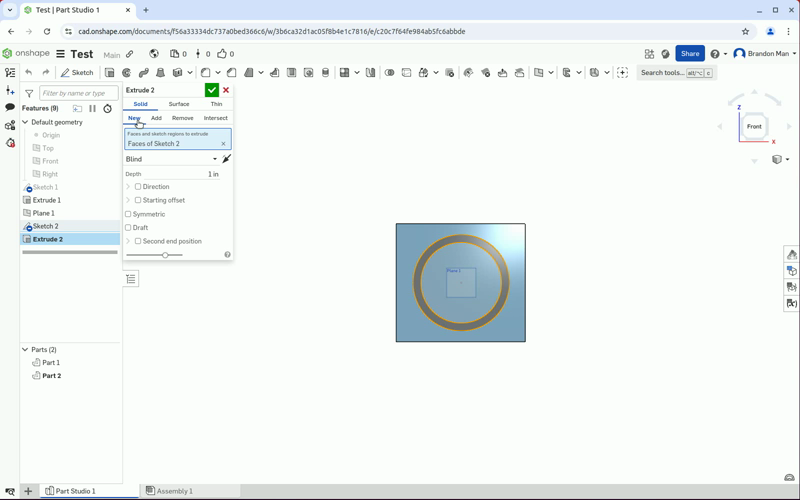
click(137, 120)
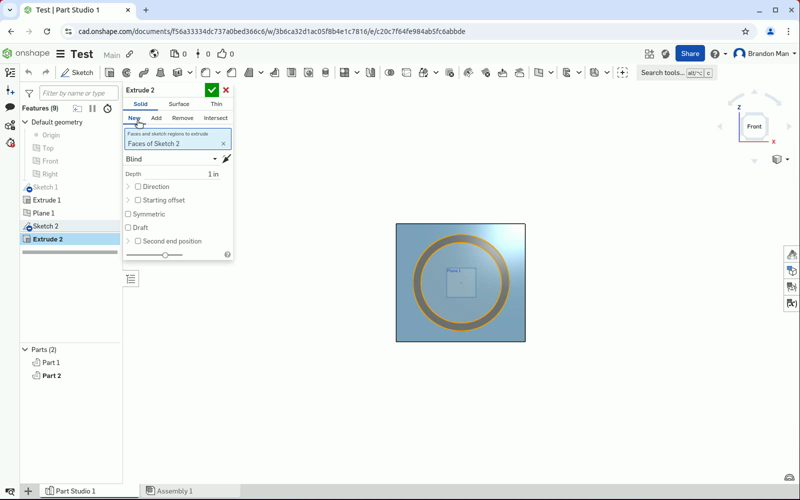
key(tab, 4)
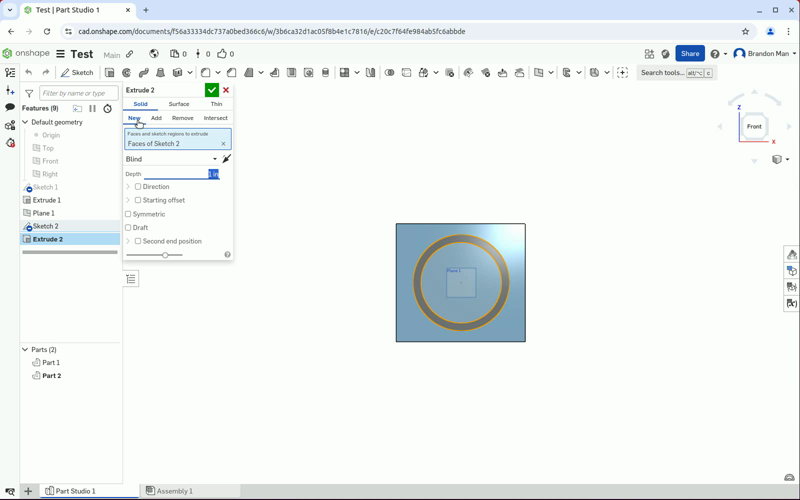
text(9.869)
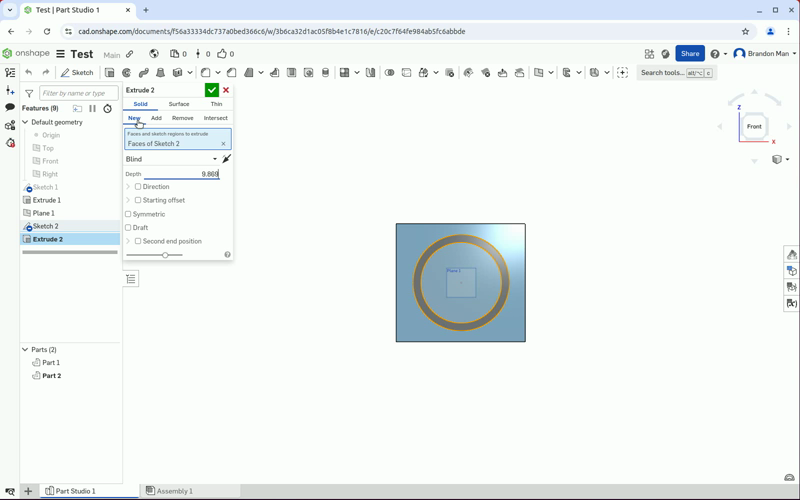
key(enter)
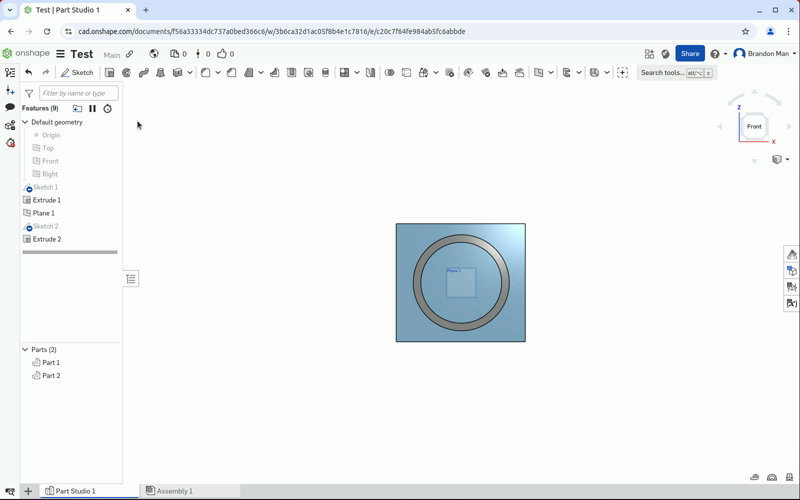
key(shift+h)
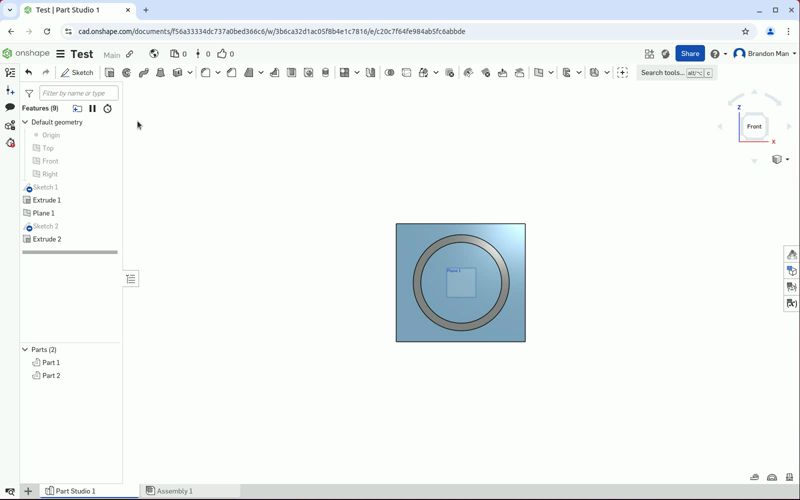
key(shift+h)
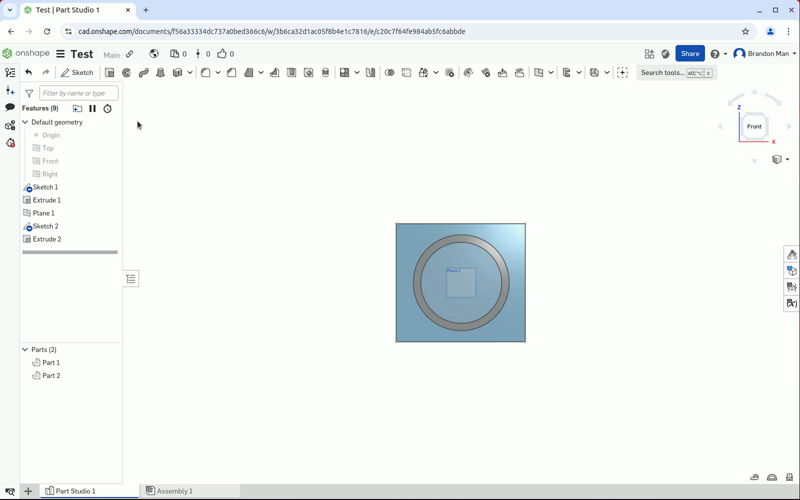
key(shift+7)
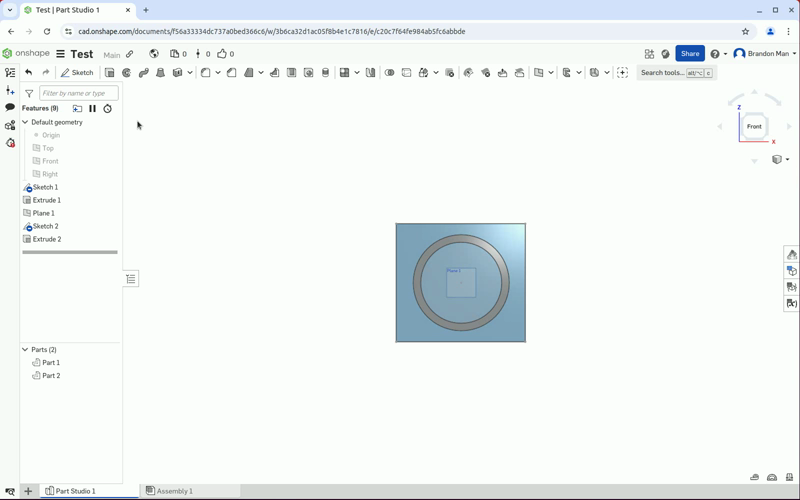
key(left, 2)
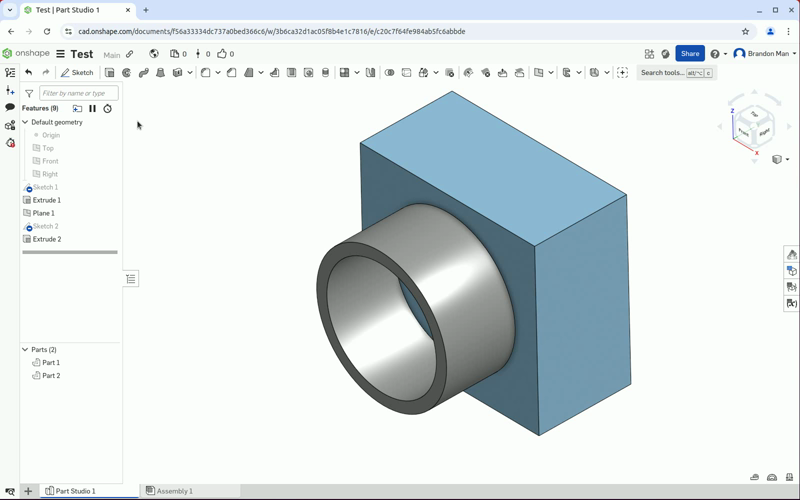
key(down, 2)
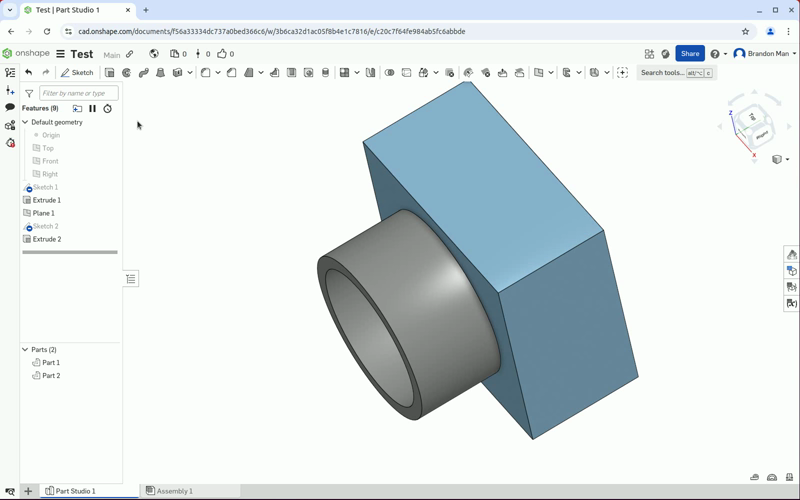
key(up, 2)
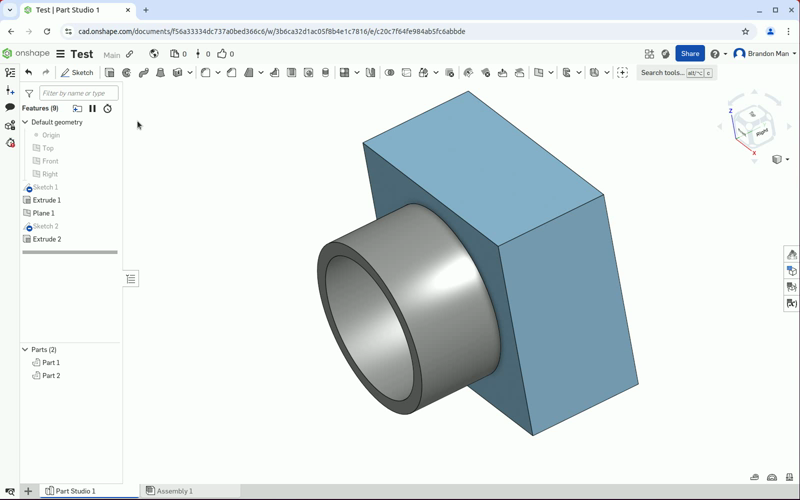
key(right, 2)
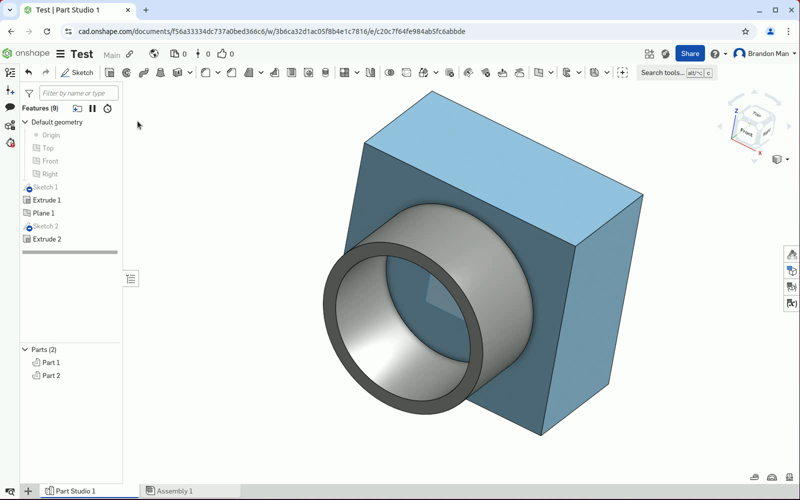
mouse_move(73, 189)
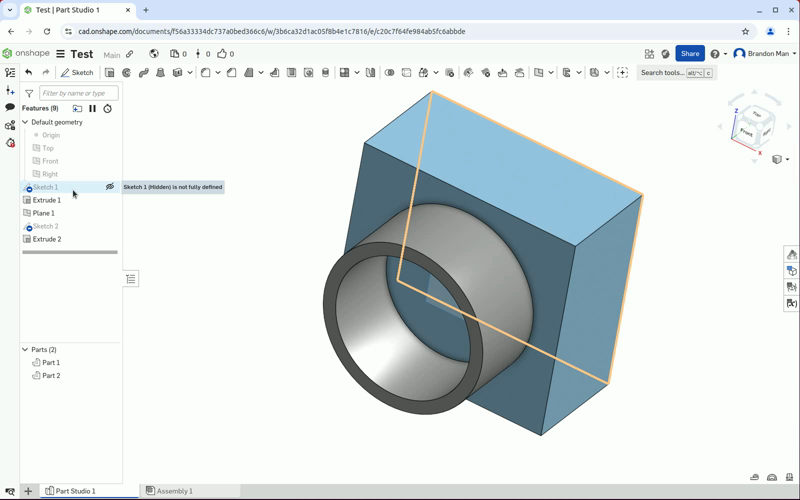
click(73, 189)